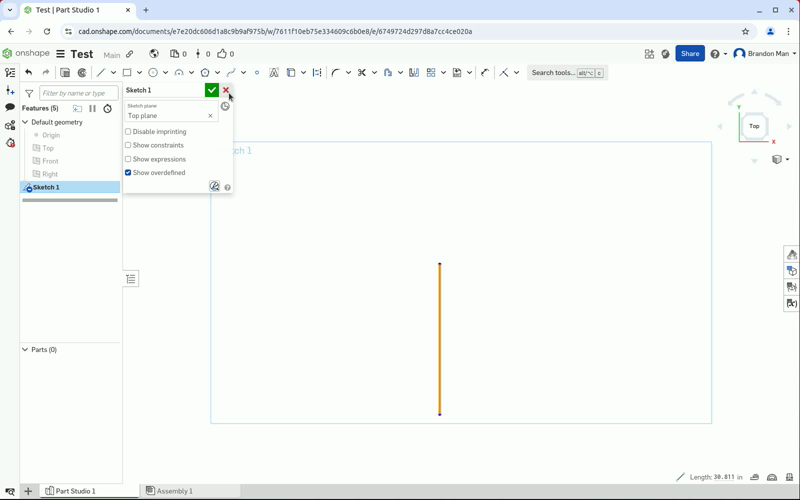
key(shift+h)
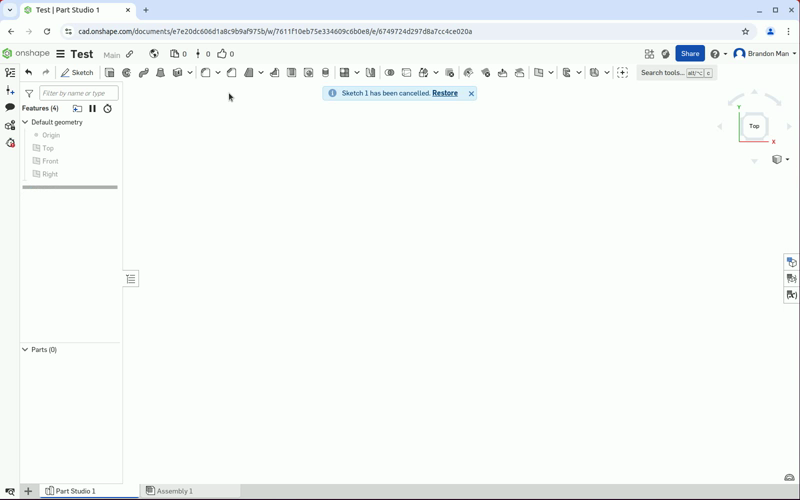
mouse_move(73, 352)
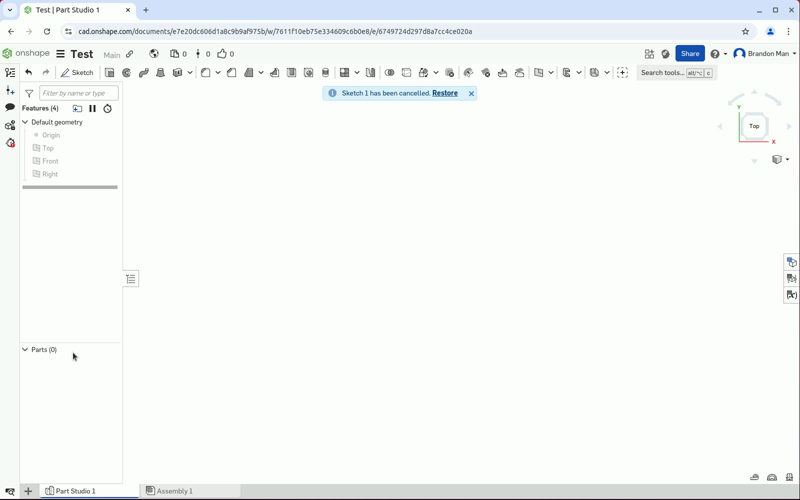
key(y)
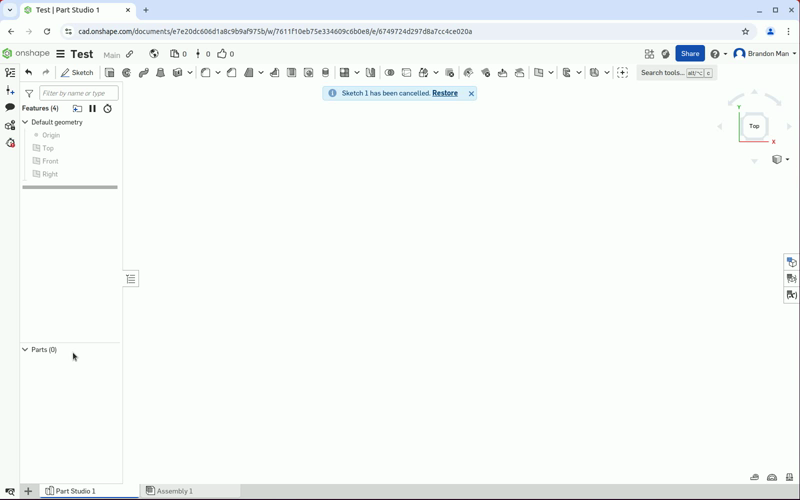
key(shift+p)
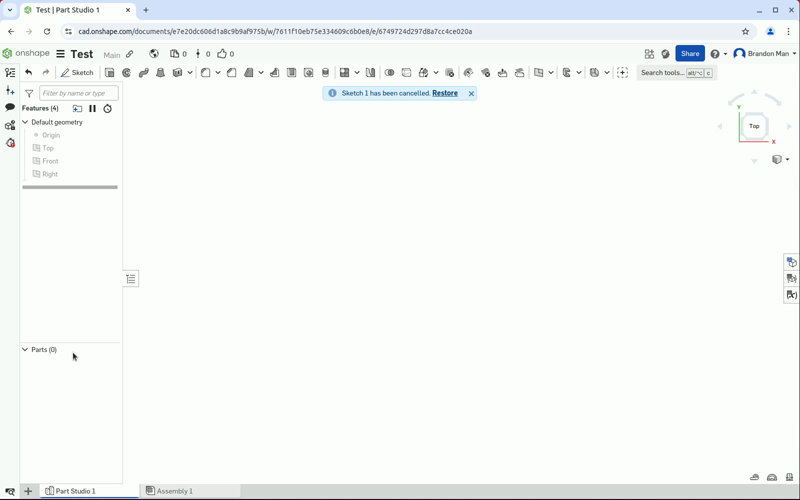
key(space)
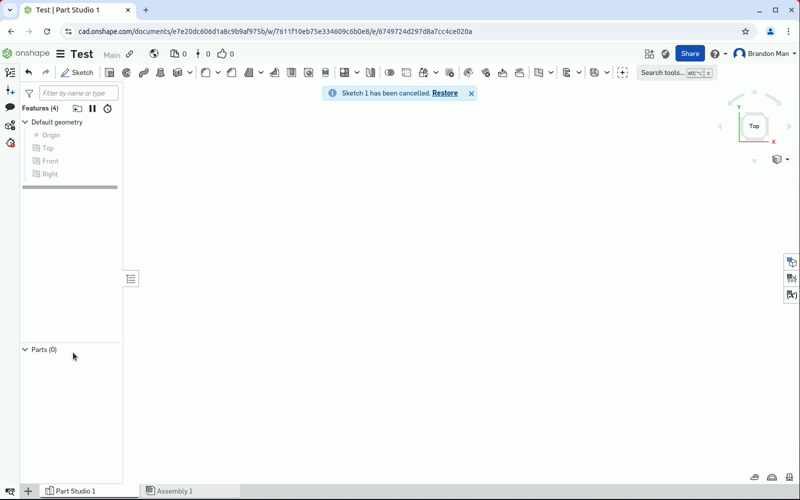
key_down(shift)
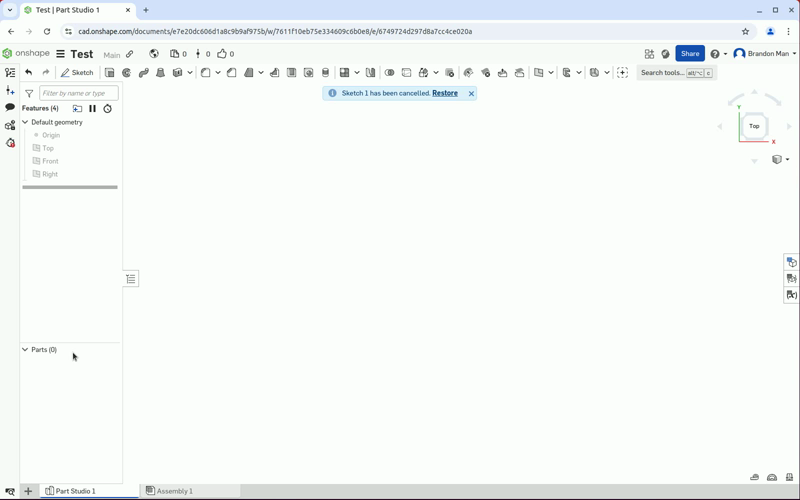
key(up)
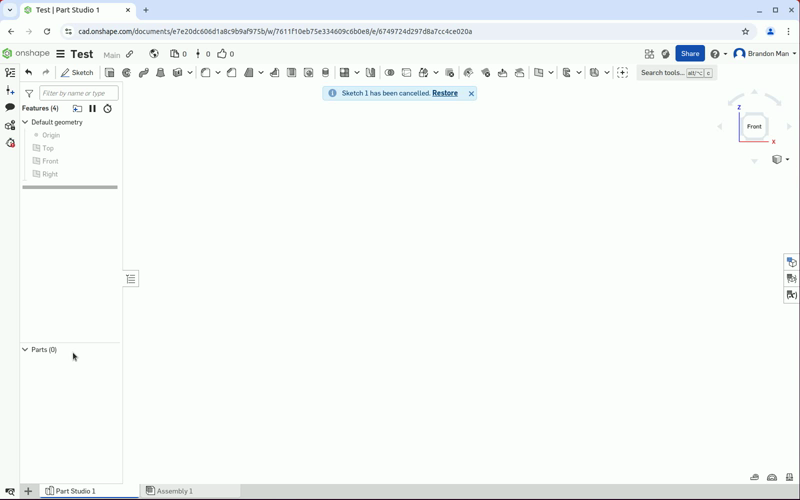
key_up(shift)
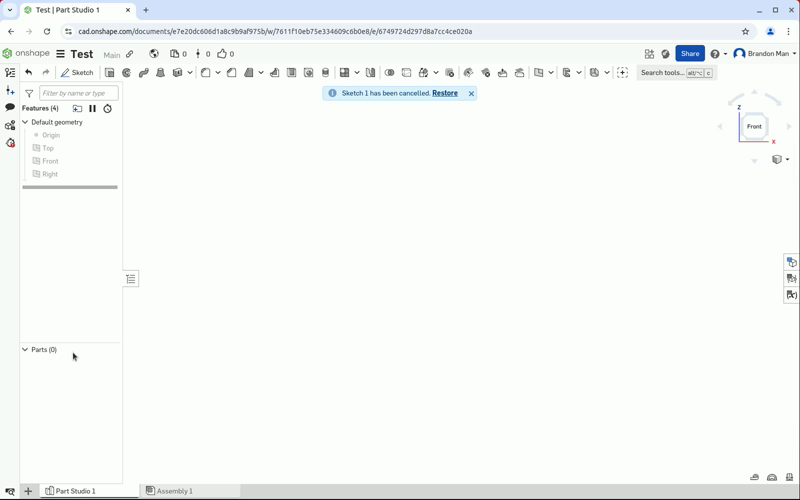
mouse_move(73, 352)
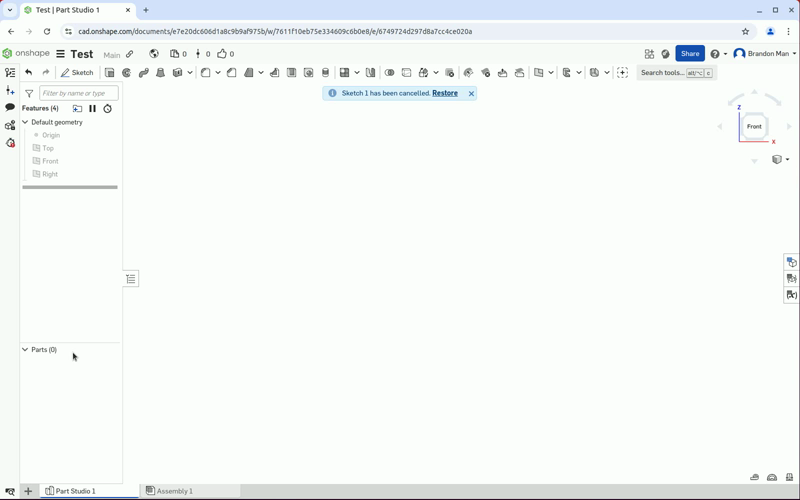
key(shift+y)
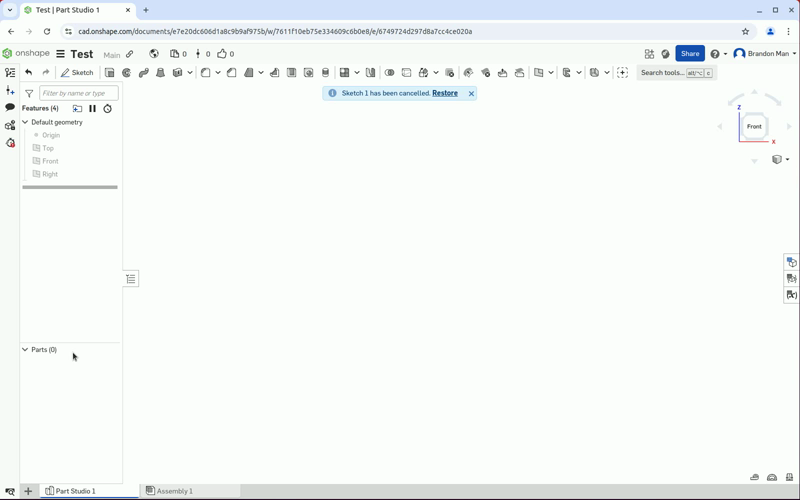
key(shift+s)
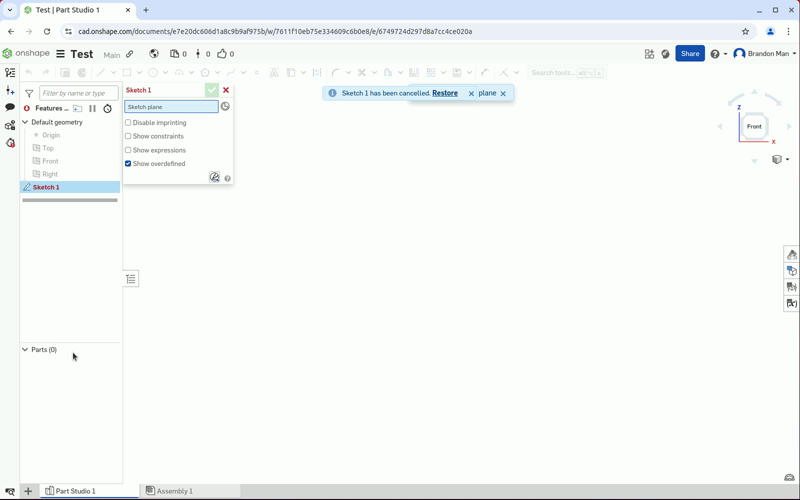
mouse_move(73, 163)
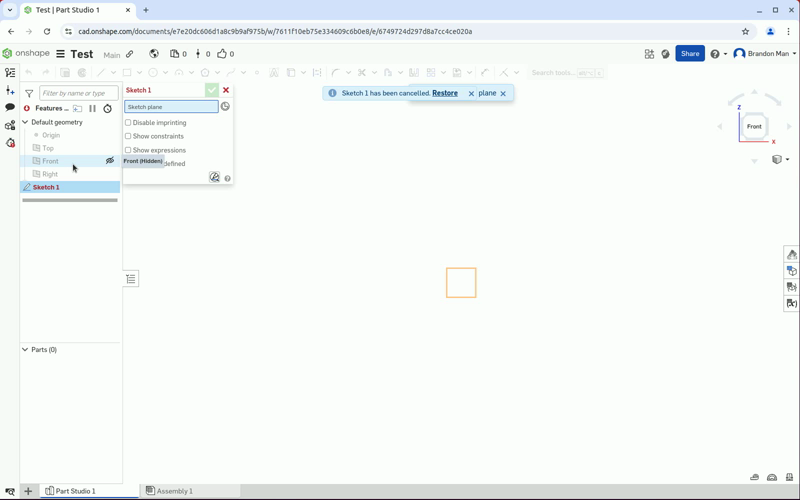
click(73, 163)
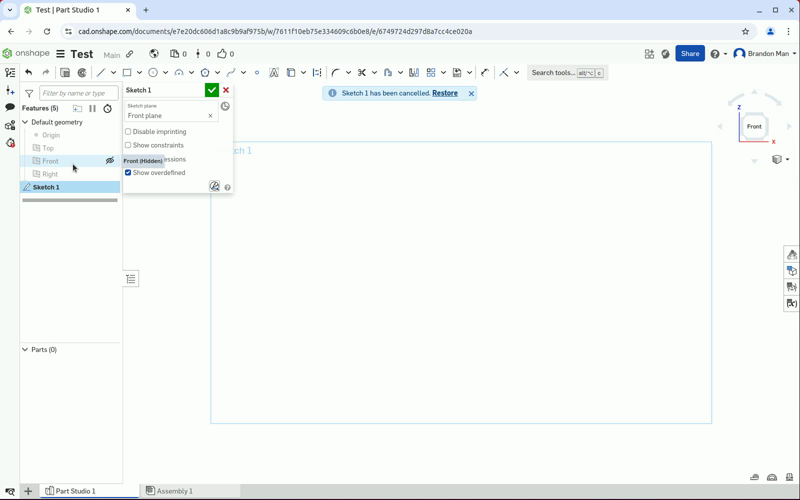
mouse_move(73, 352)
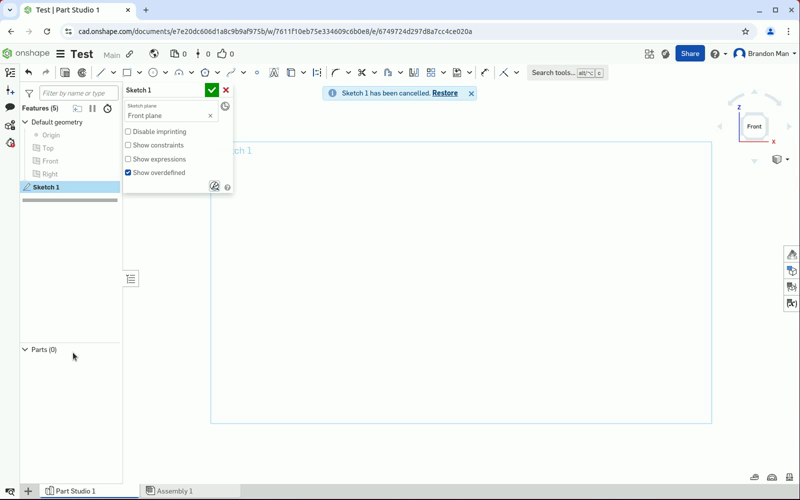
key(y)
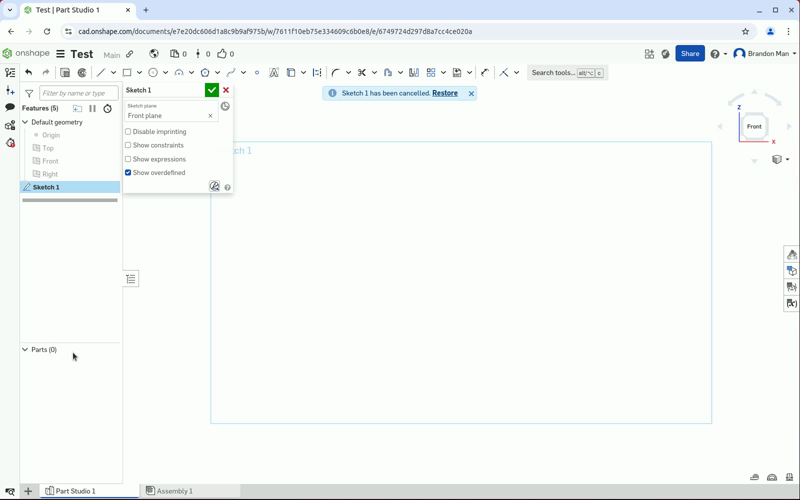
key(l)
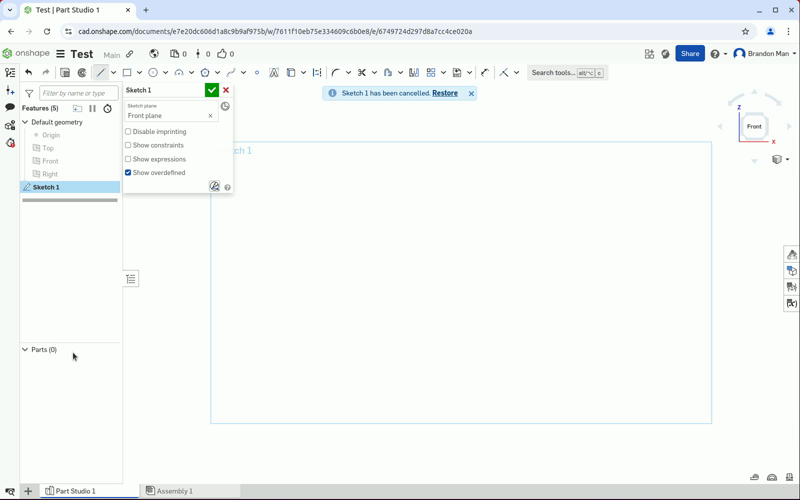
key_down(shift)
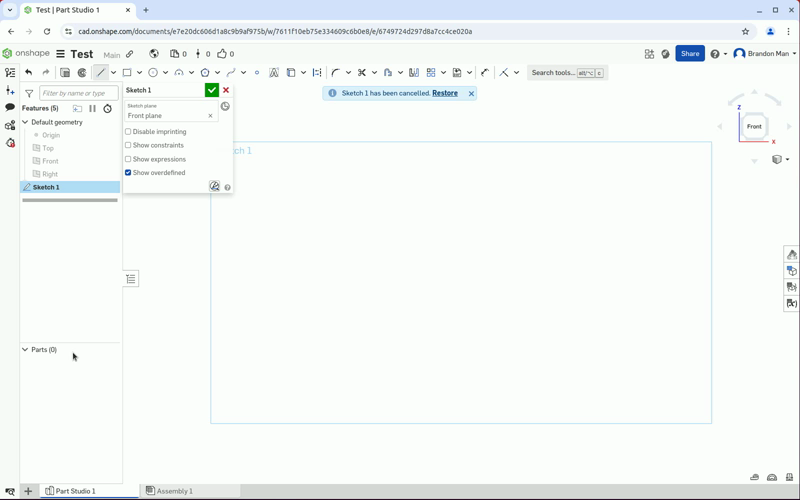
mouse_move(443, 300)
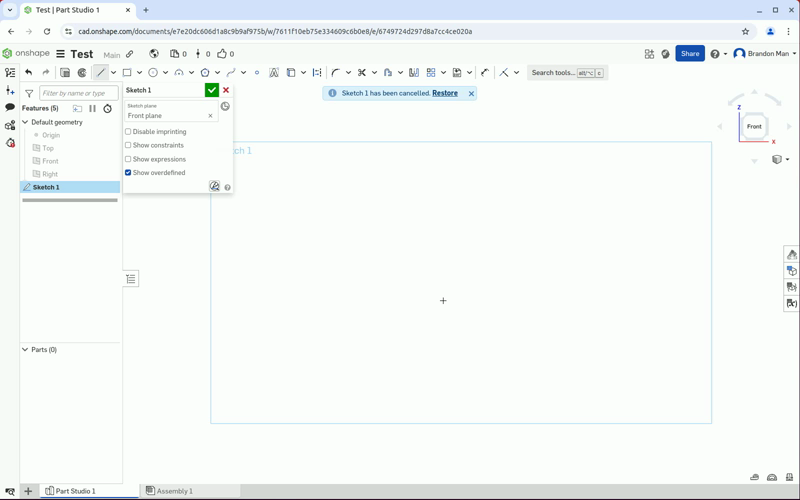
click(443, 300)
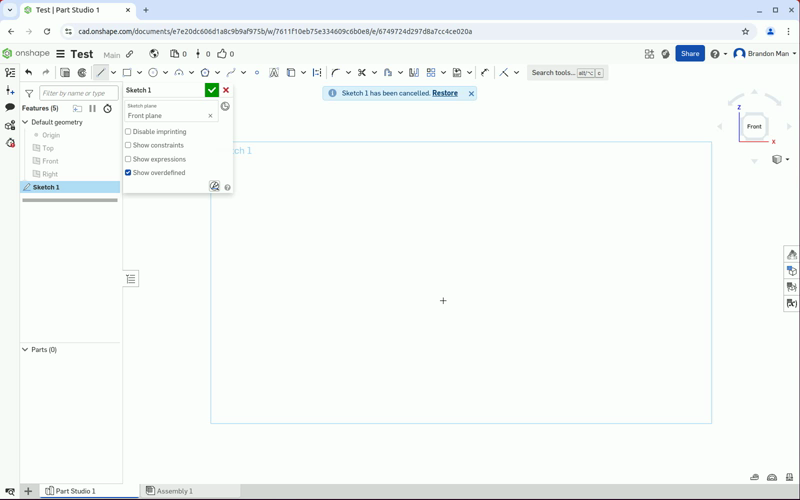
key_up(shift)
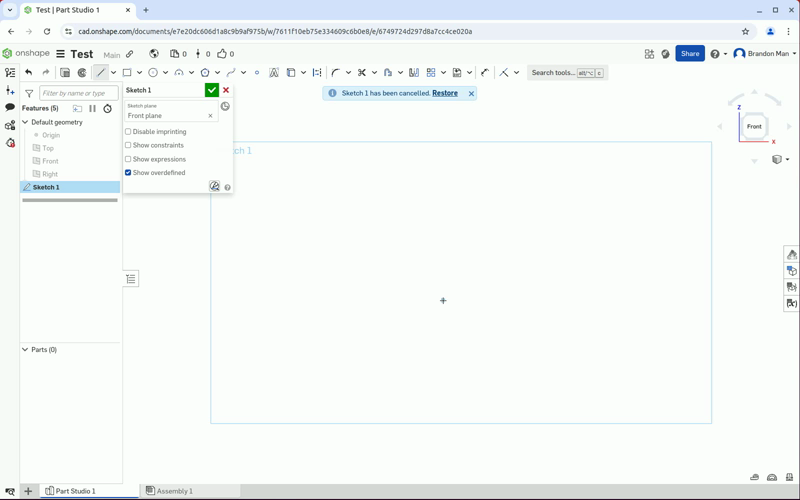
key_down(shift)
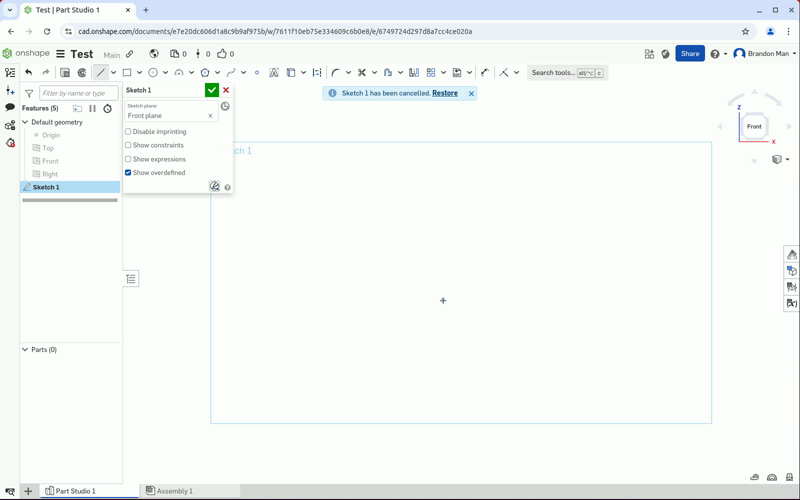
mouse_move(473, 300)
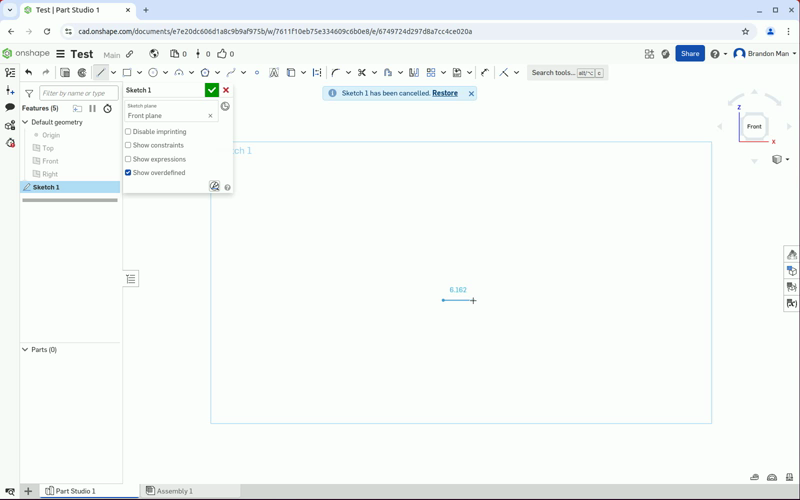
mouse_move(461, 300)
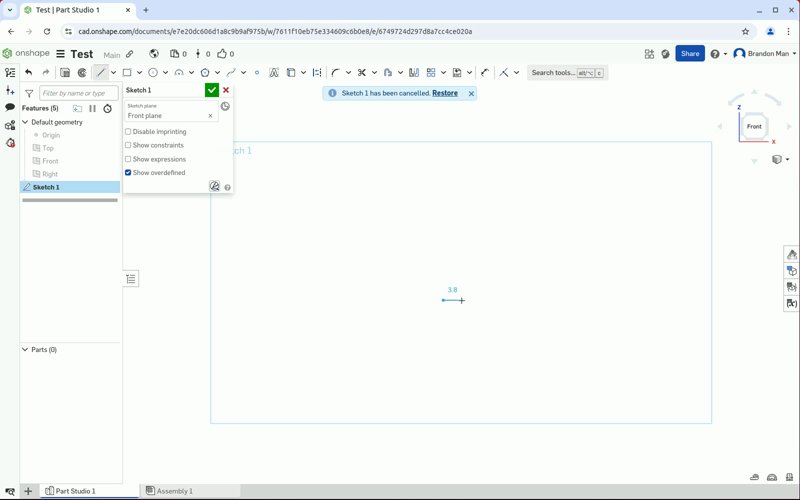
click(461, 300)
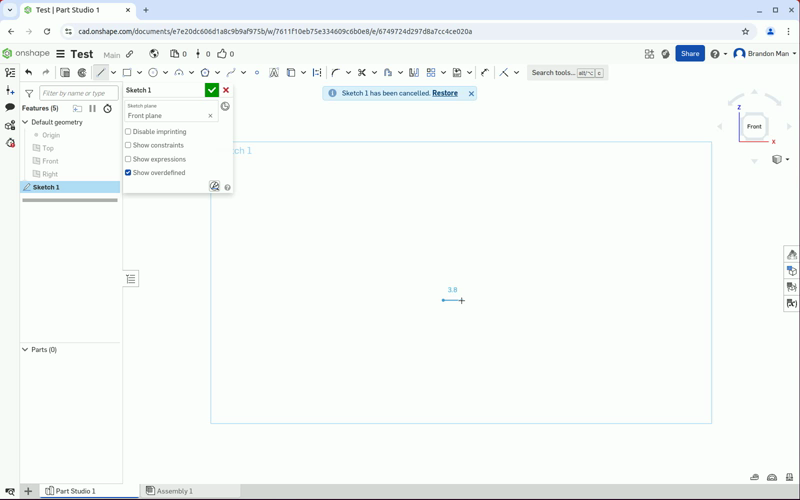
key_up(shift)
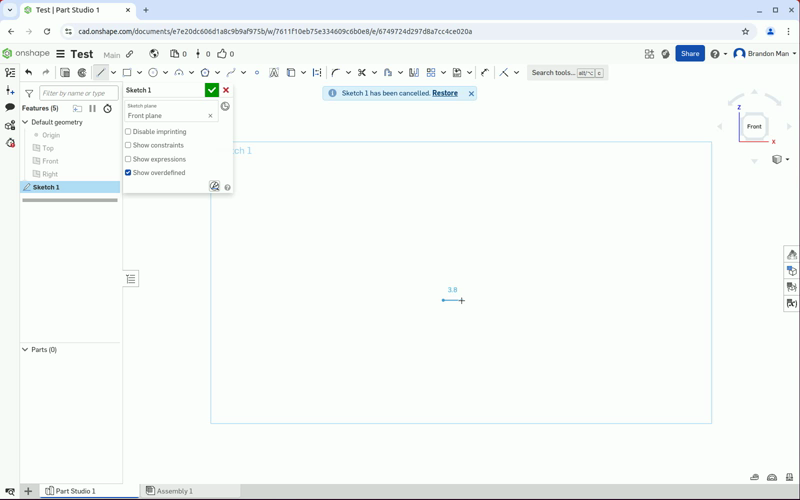
key_down(shift)
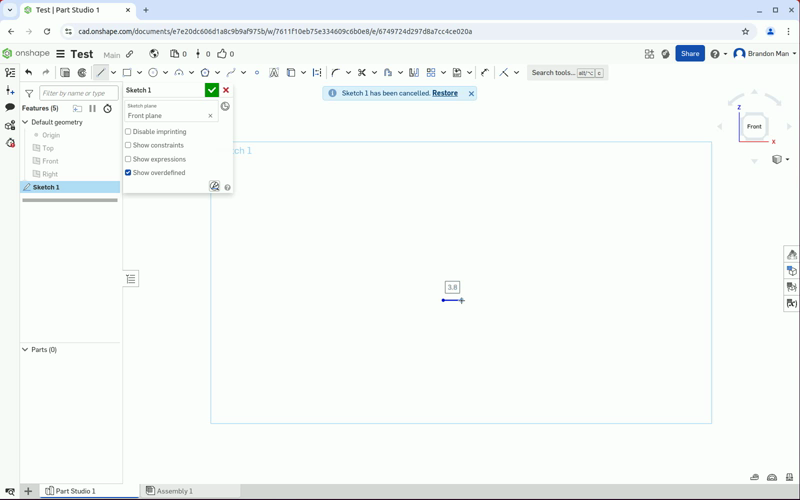
mouse_move(491, 300)
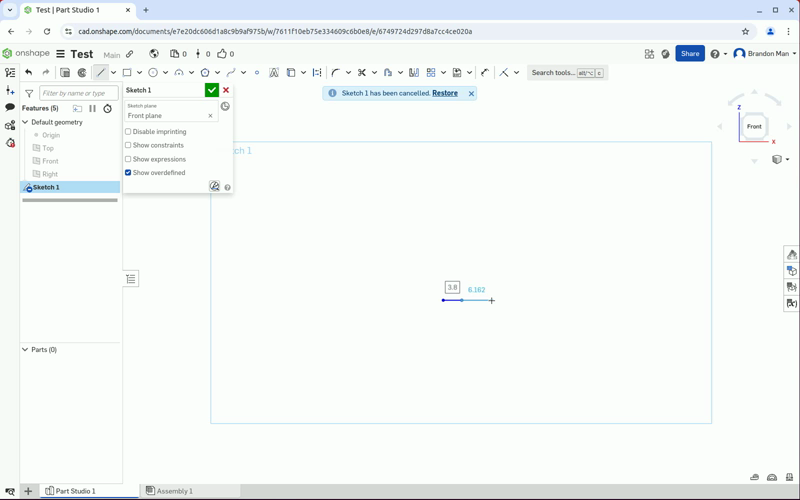
mouse_move(461, 259)
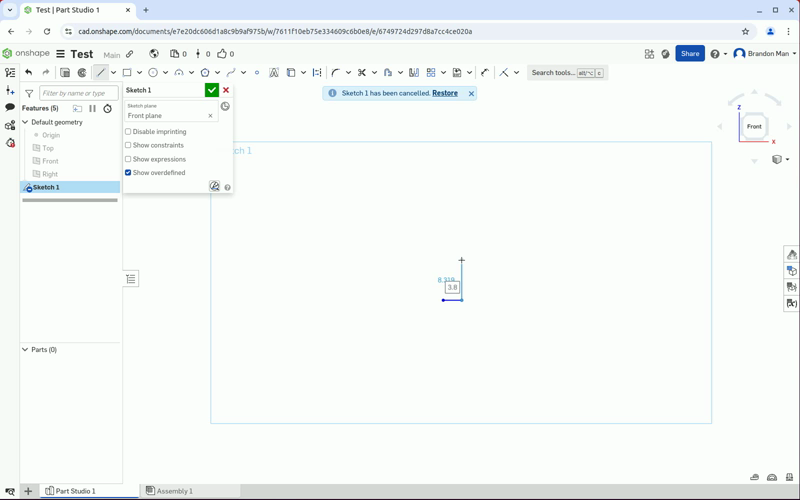
click(461, 259)
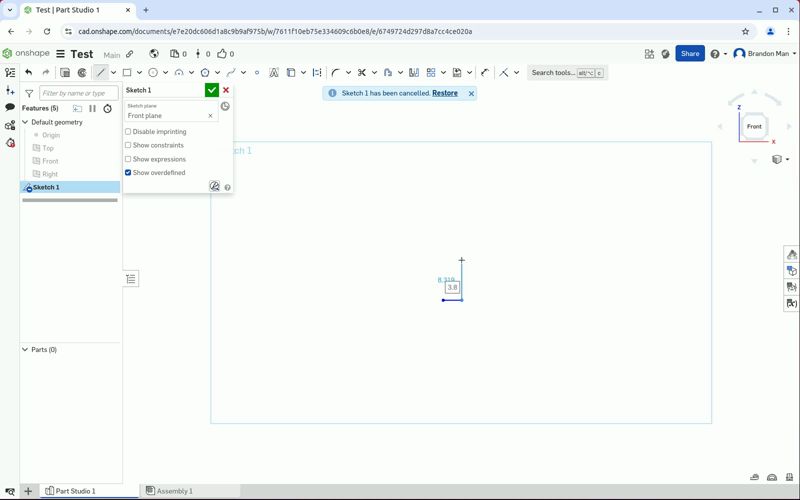
key_up(shift)
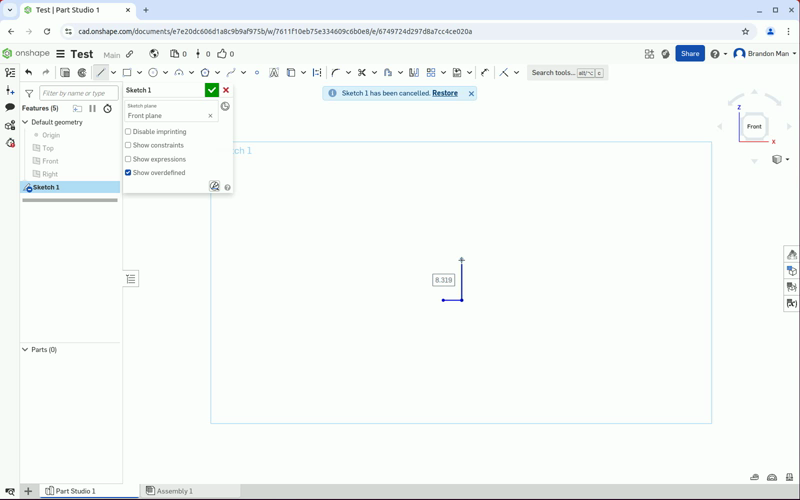
key_down(shift)
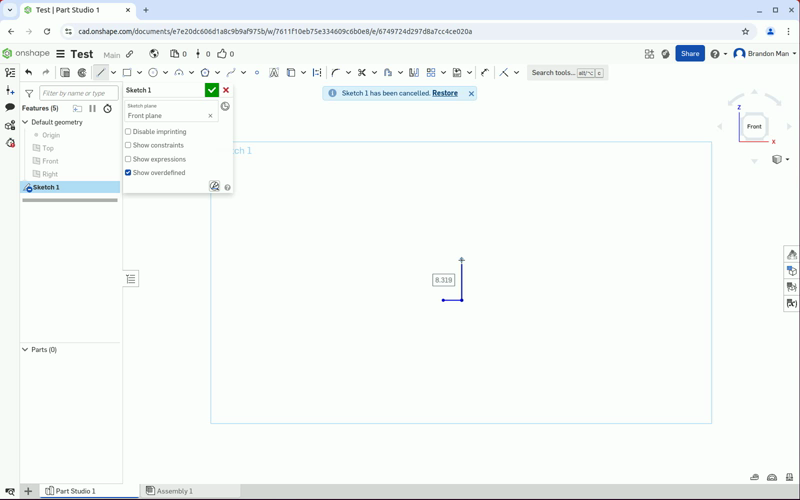
mouse_move(491, 259)
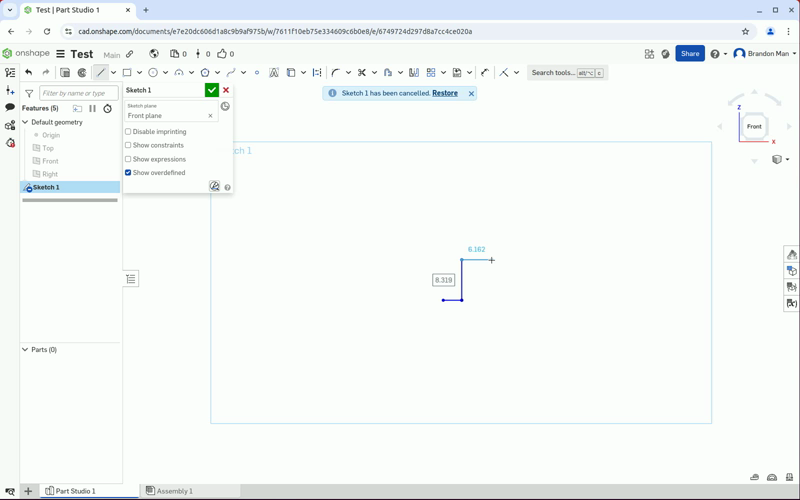
mouse_move(443, 259)
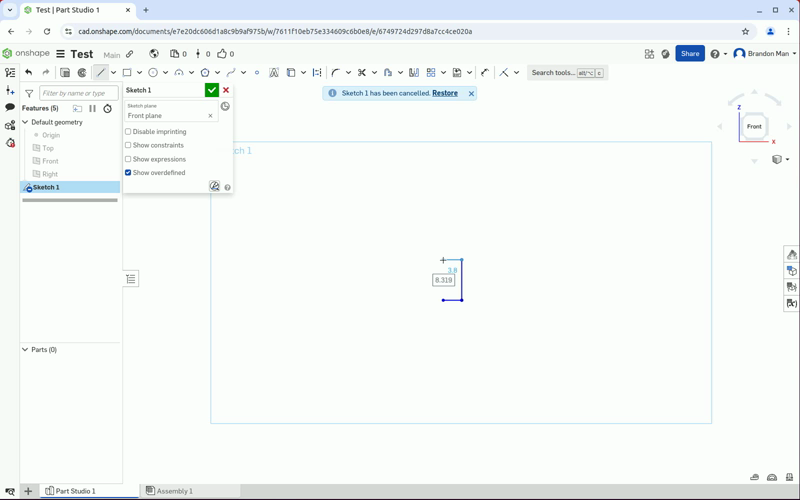
click(443, 259)
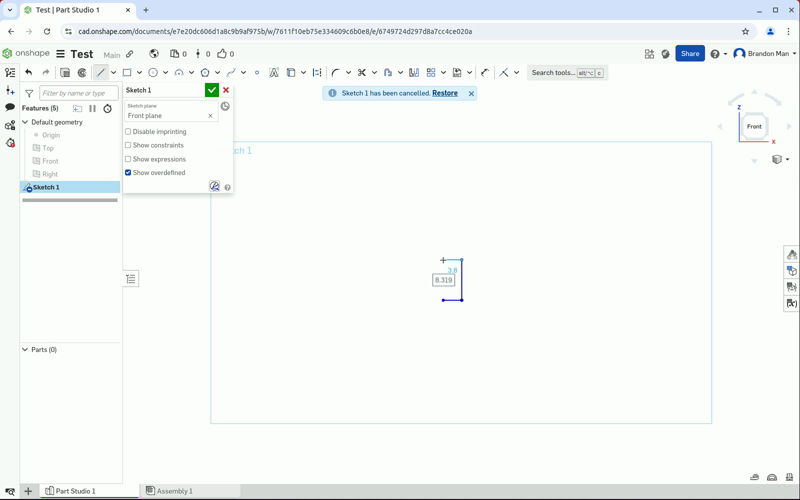
key_up(shift)
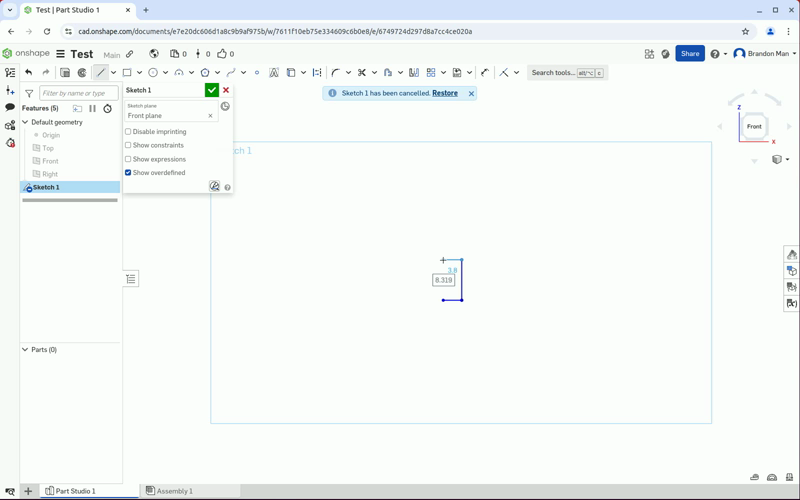
key_down(shift)
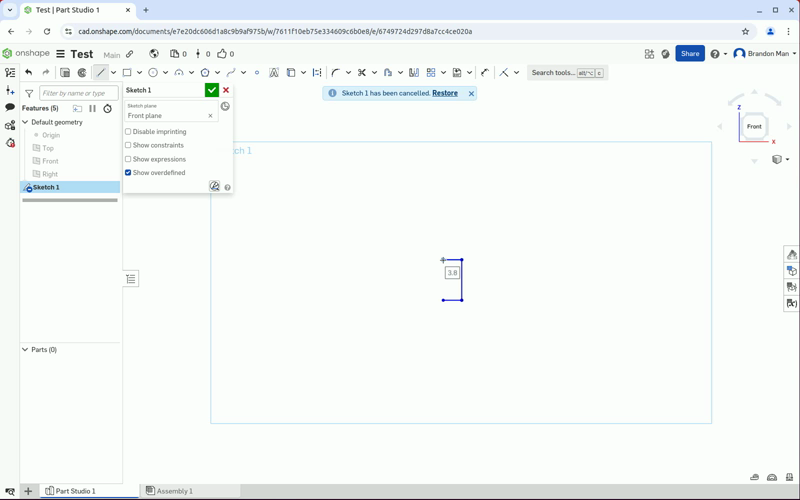
mouse_move(473, 259)
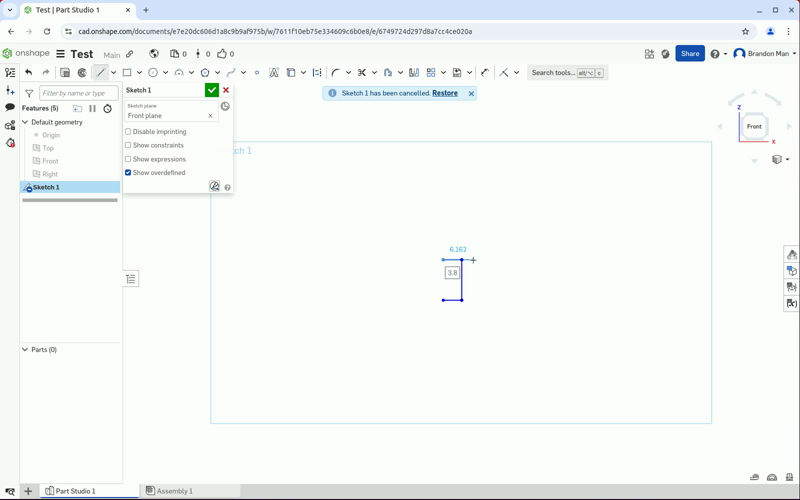
mouse_move(443, 270)
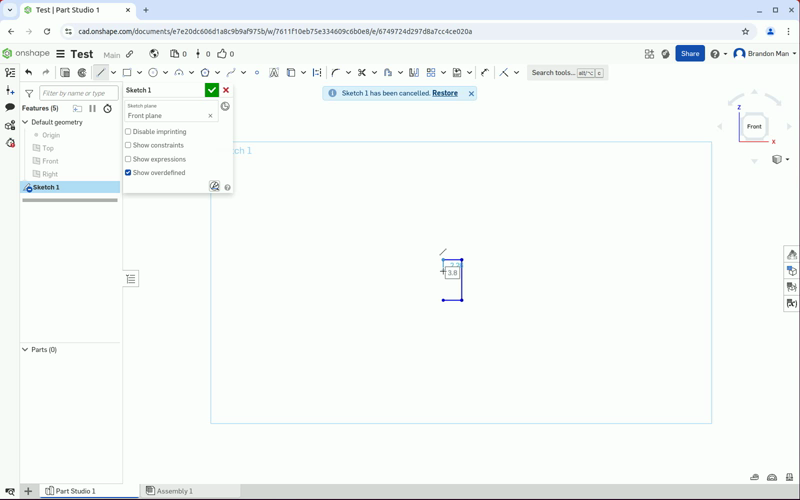
click(443, 270)
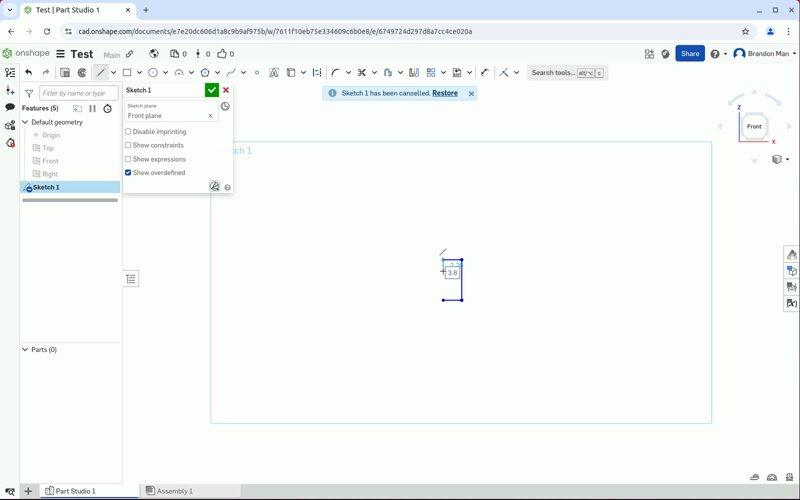
key_up(shift)
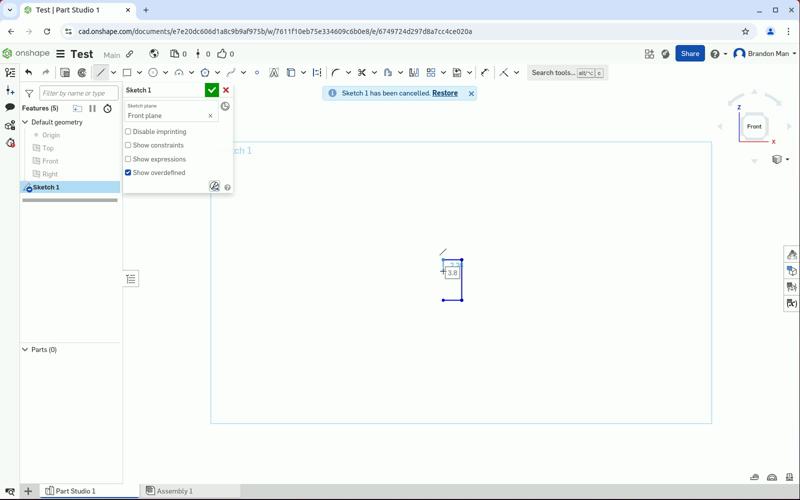
mouse_move(473, 270)
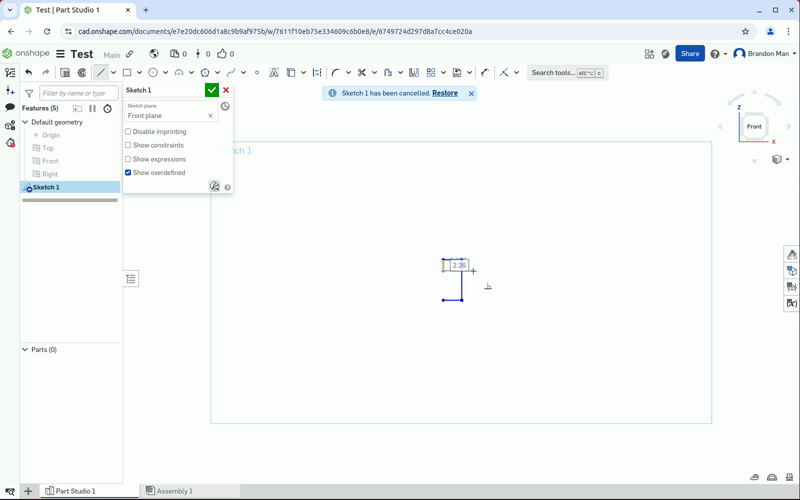
key_down(shift)
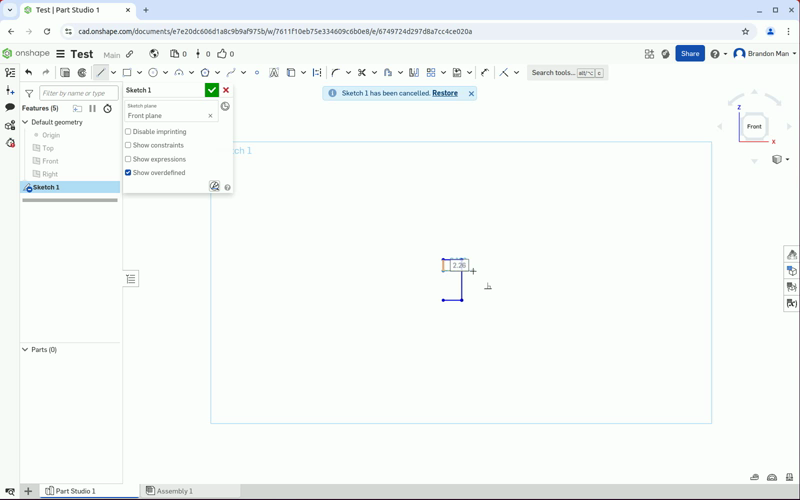
mouse_move(443, 300)
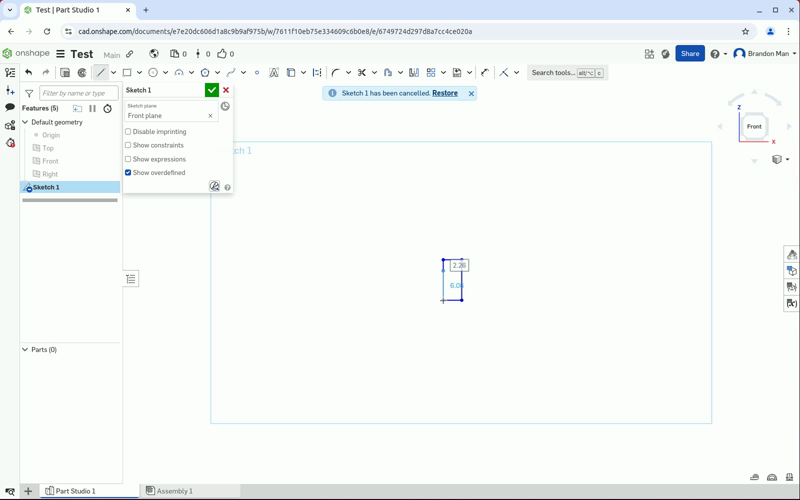
key_up(shift)
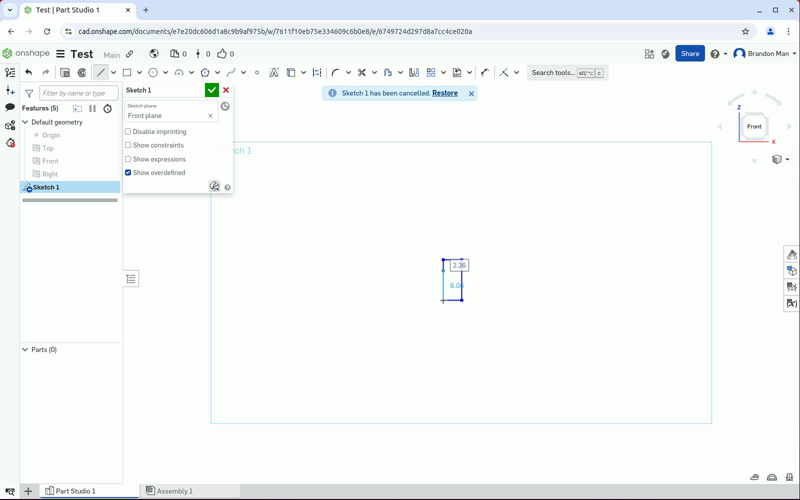
click(443, 300)
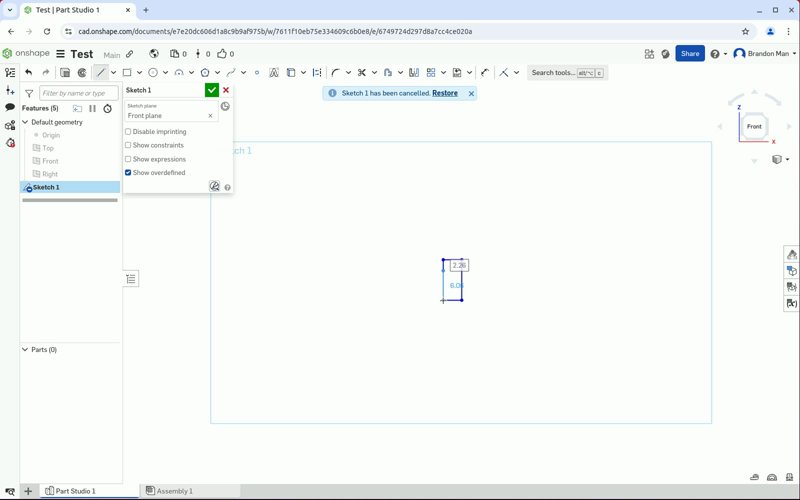
key(esc)
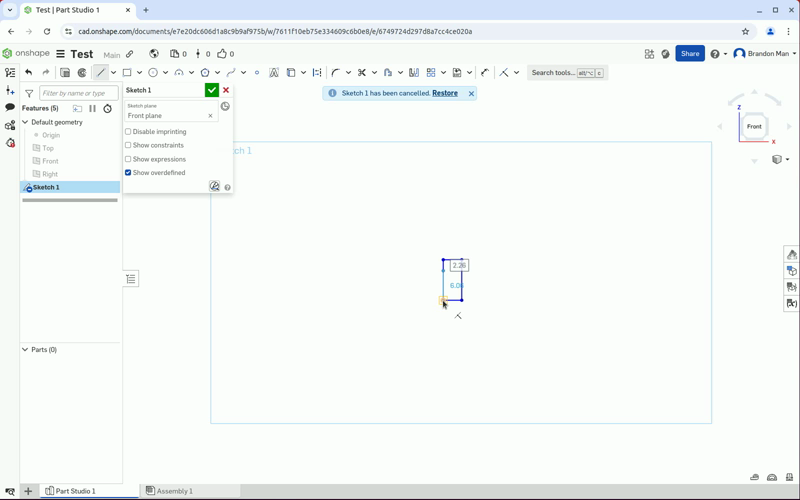
mouse_move(450, 279)
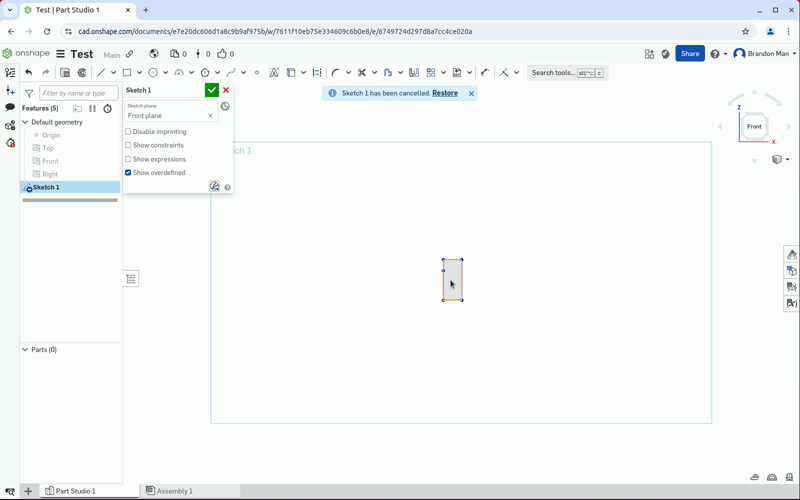
scroll(6)
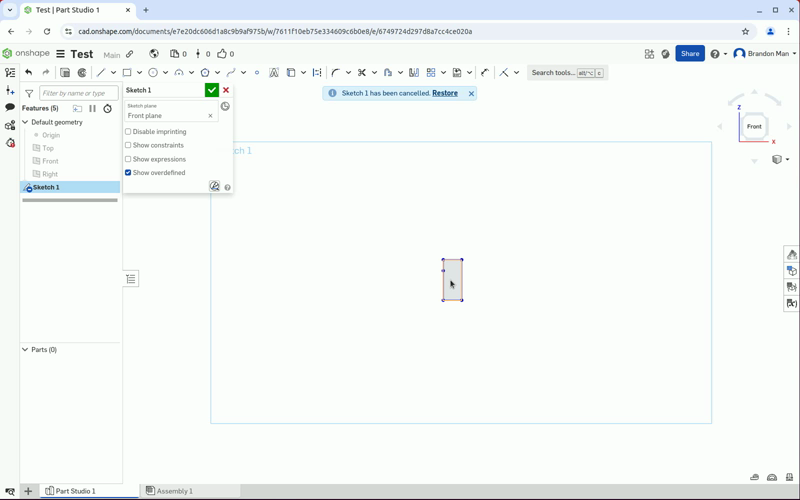
scroll(6)
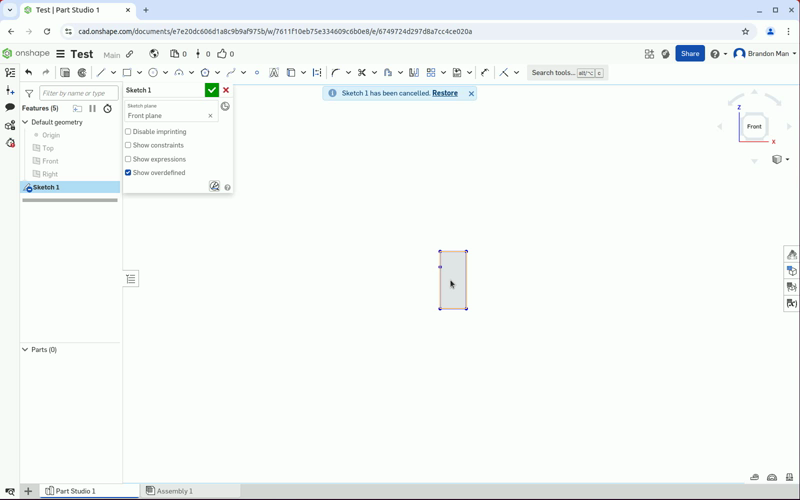
scroll(6)
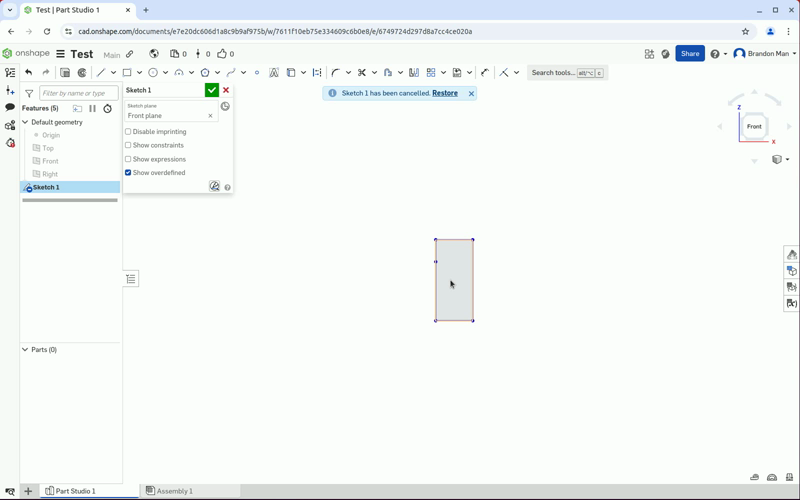
scroll(6)
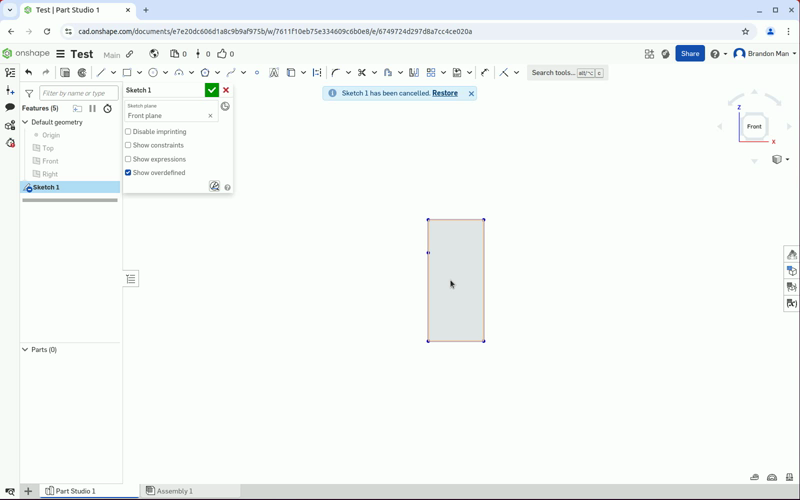
scroll(6)
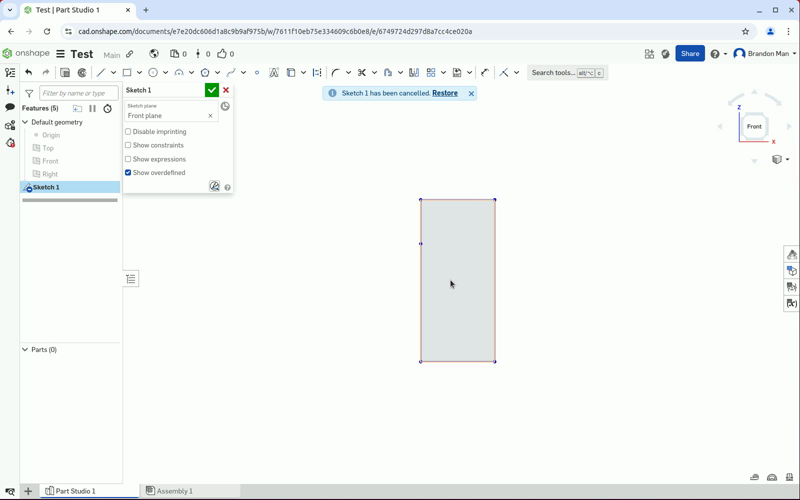
scroll(6)
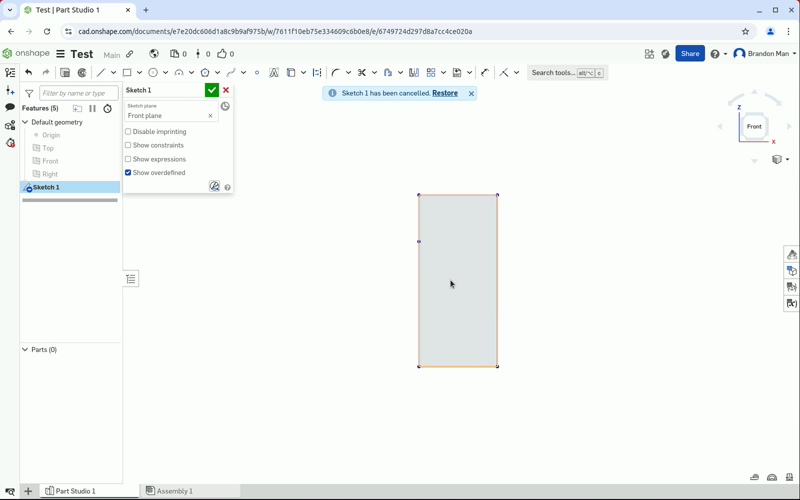
scroll(6)
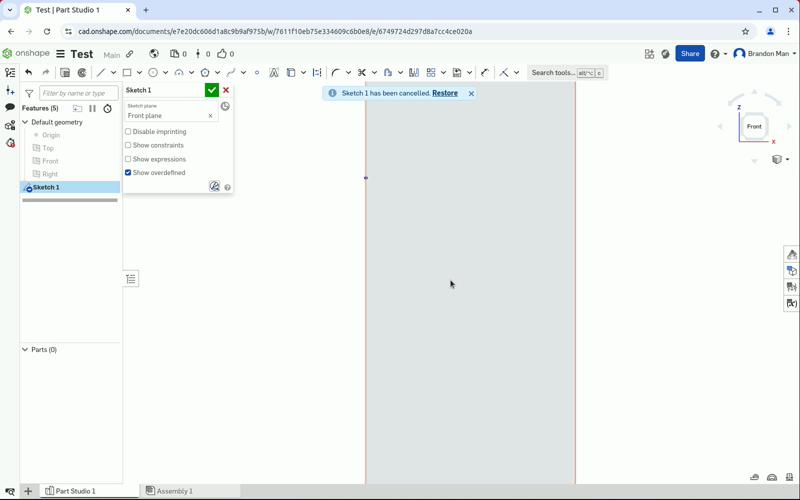
click(450, 279)
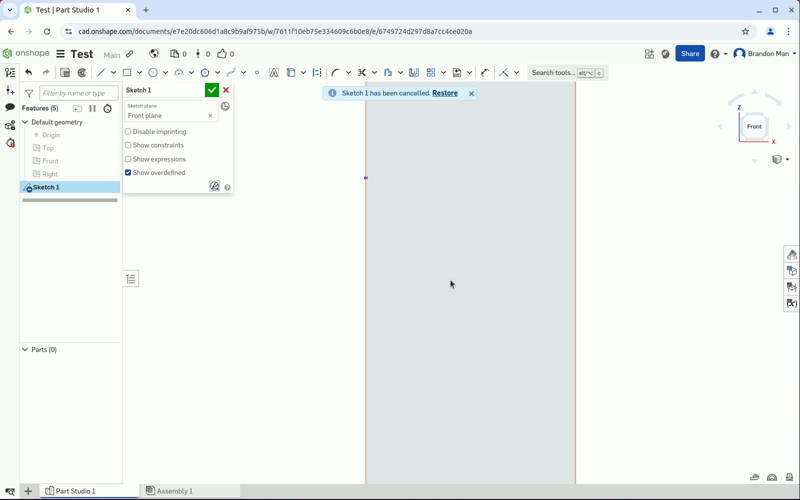
scroll(-6)
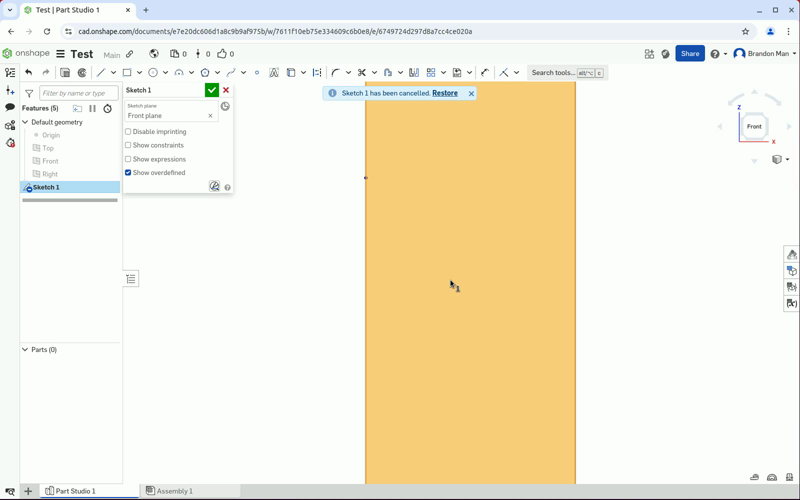
scroll(-6)
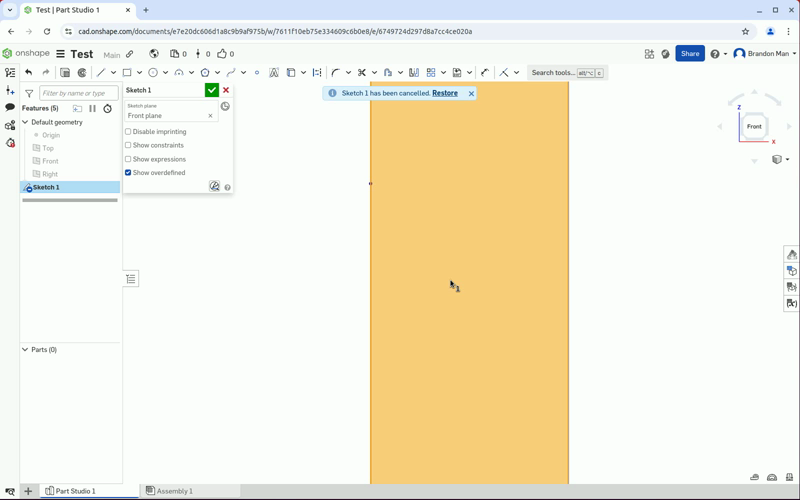
scroll(-6)
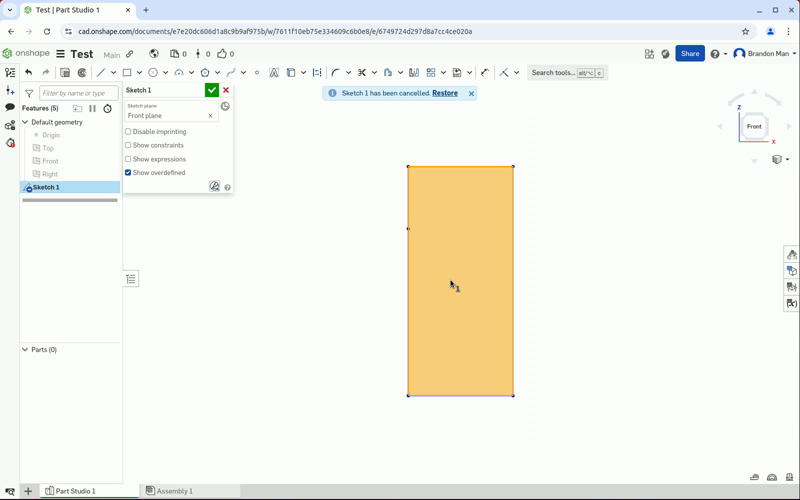
scroll(-6)
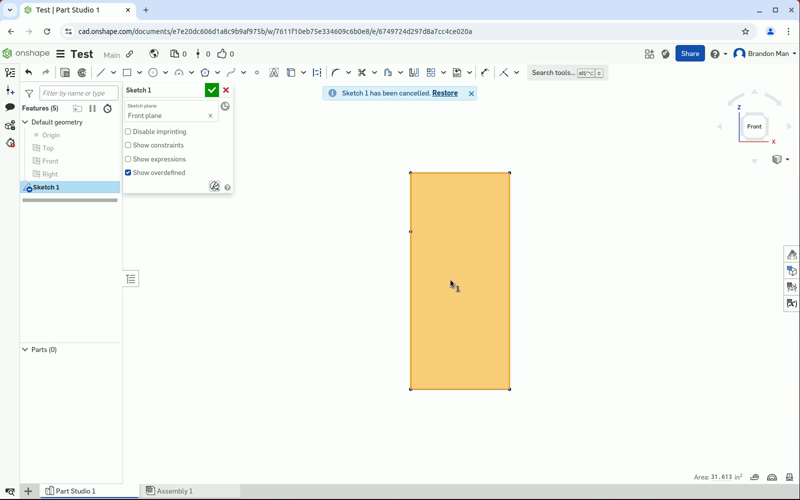
scroll(-6)
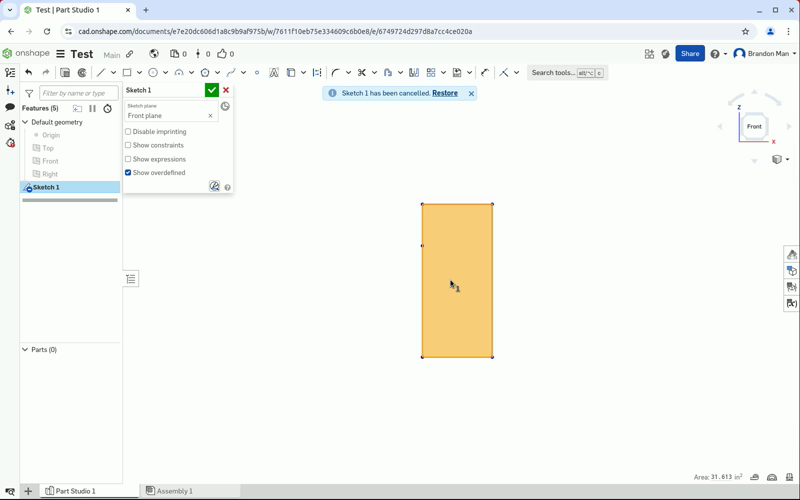
scroll(-6)
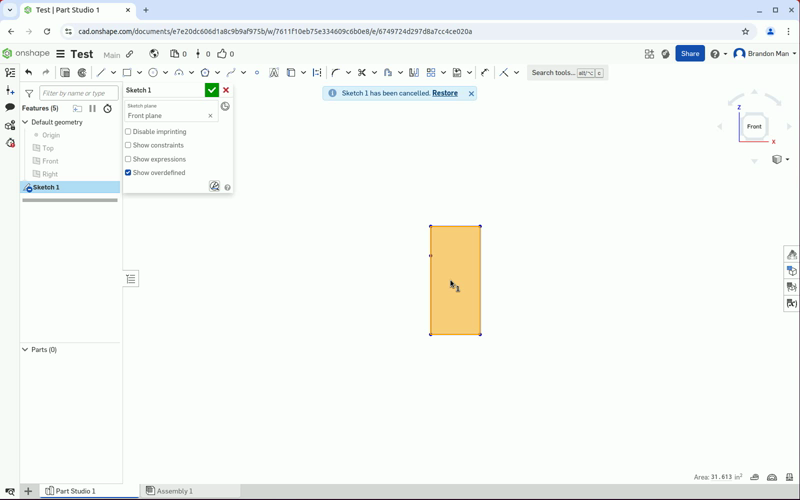
scroll(-6)
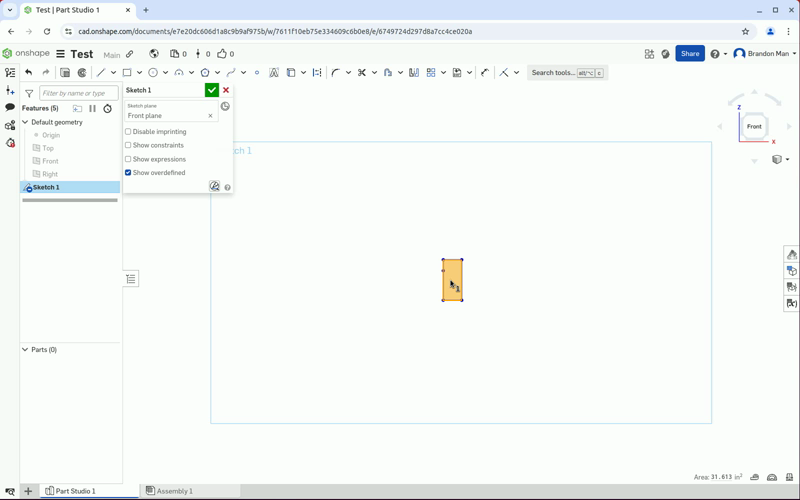
mouse_move(73, 352)
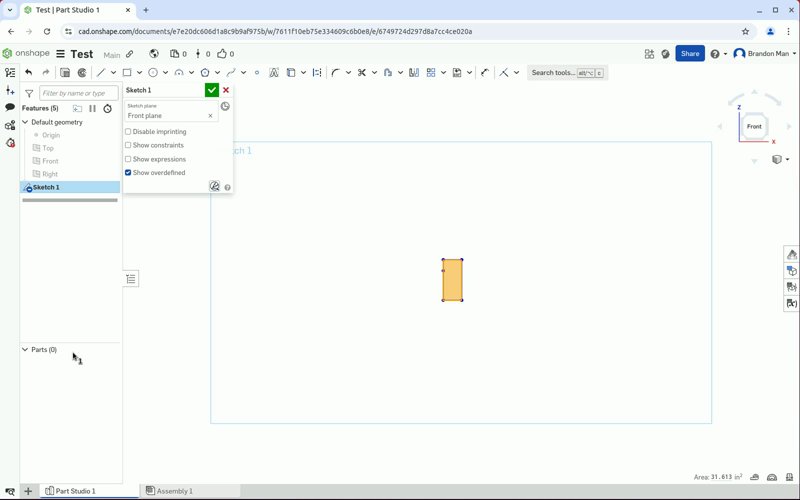
key(shift+y)
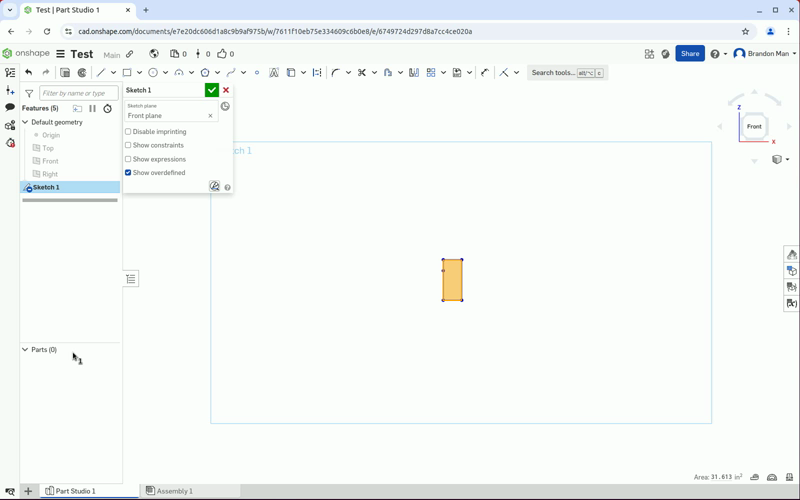
key(shift+e)
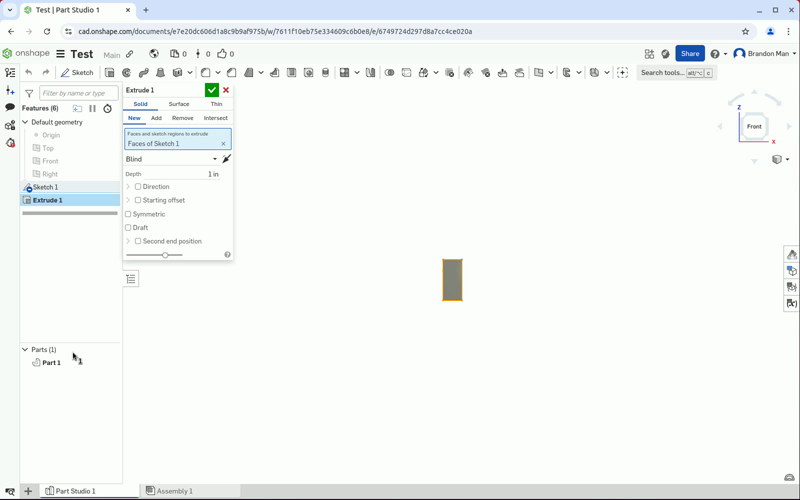
mouse_move(143, 106)
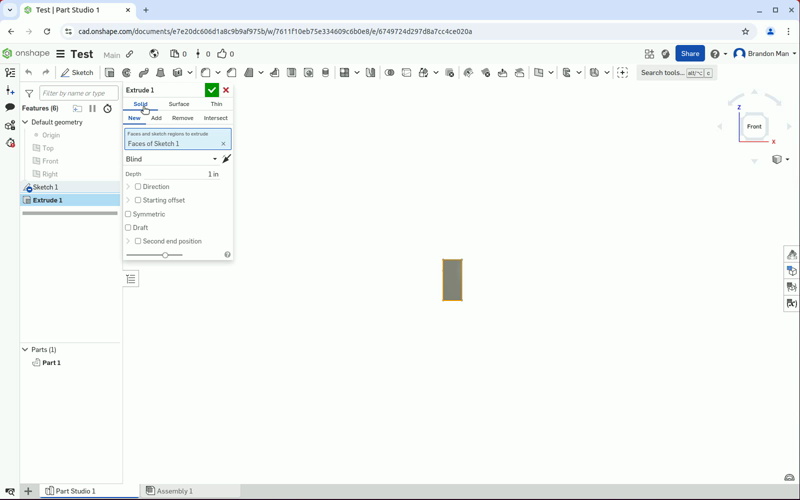
click(143, 106)
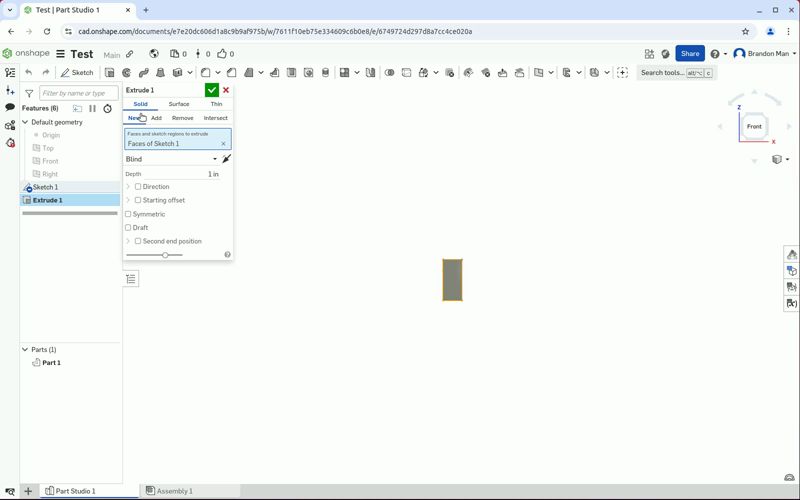
mouse_move(137, 120)
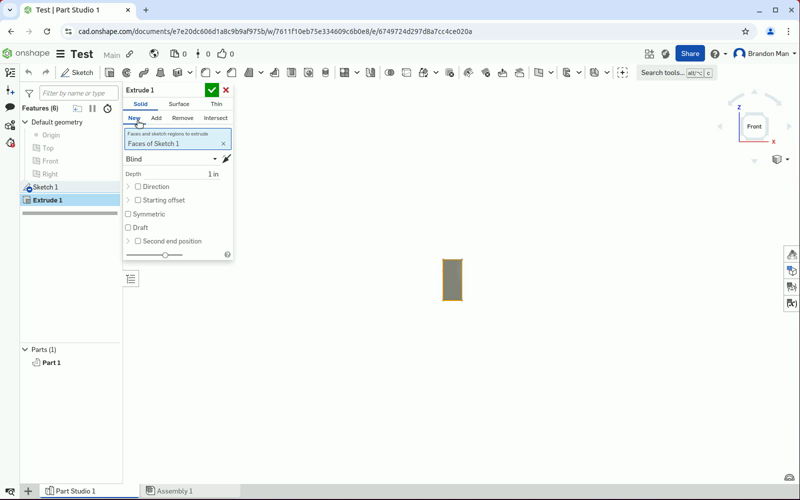
click(137, 120)
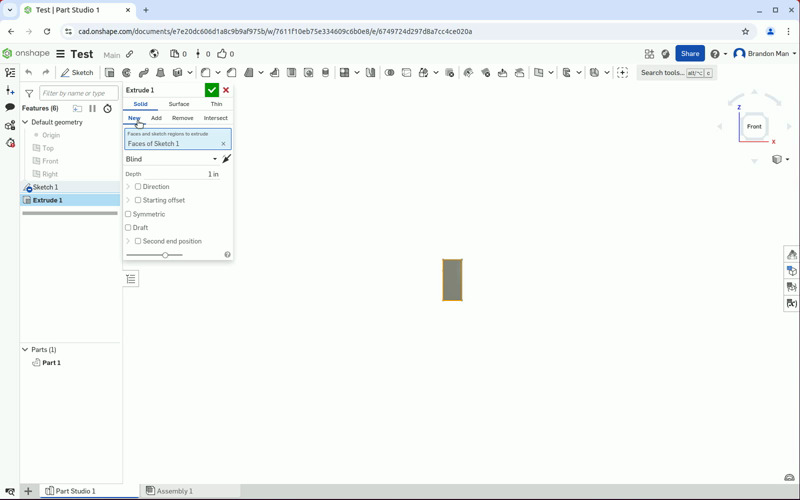
key(tab, 4)
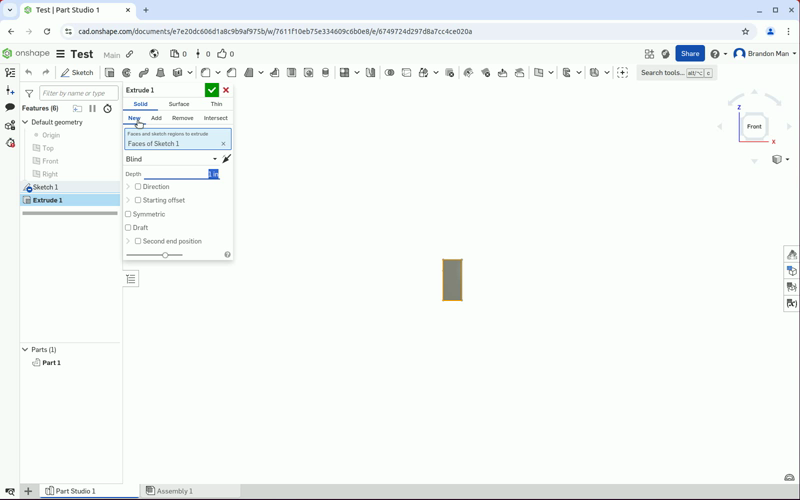
text(23.108)
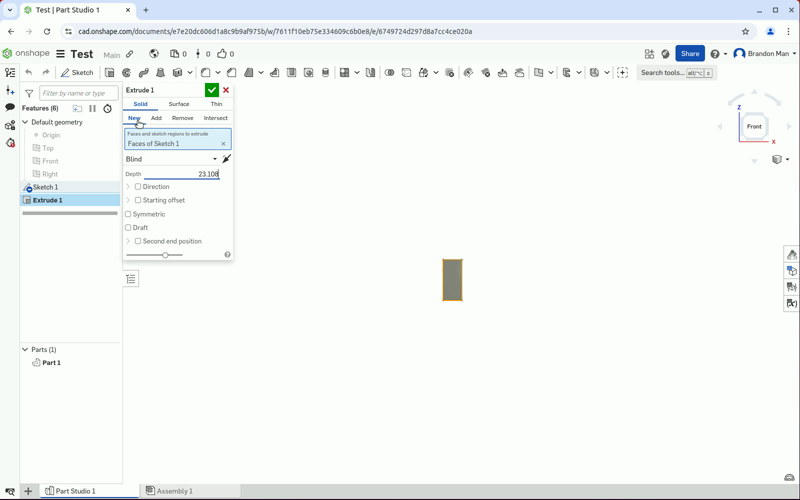
key(enter)
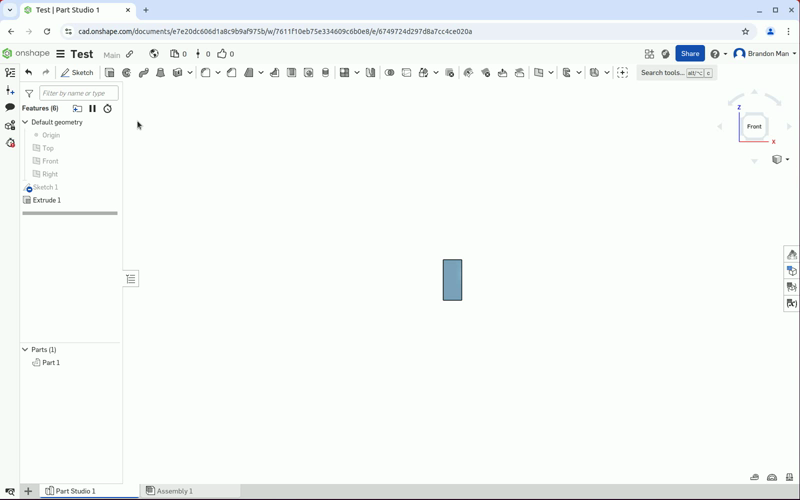
key(shift+h)
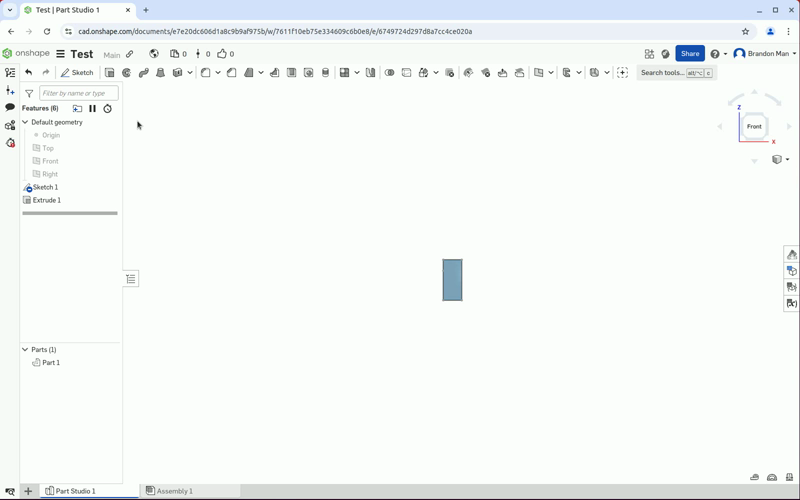
key(shift+h)
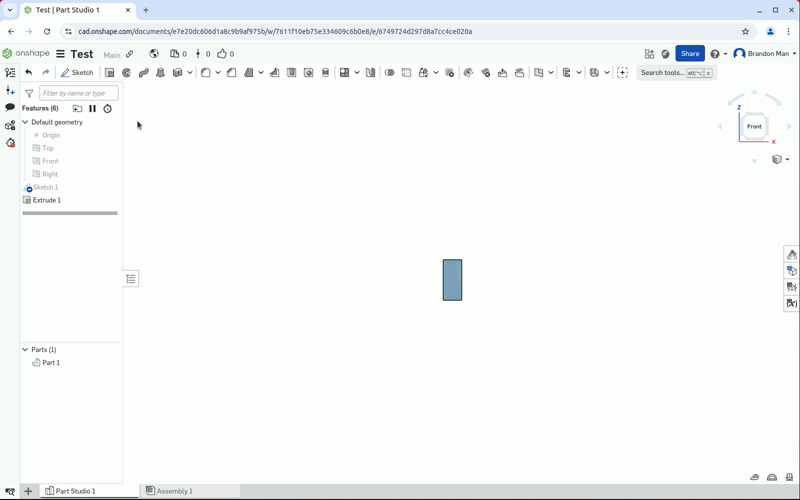
mouse_move(73, 189)
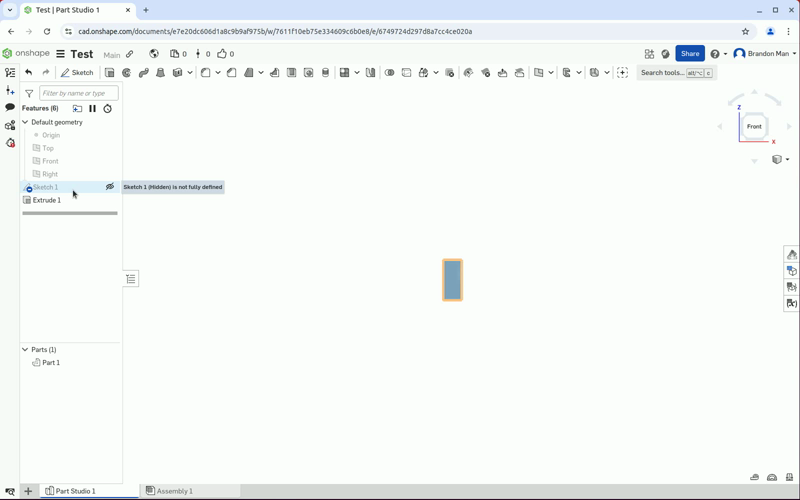
click(73, 189)
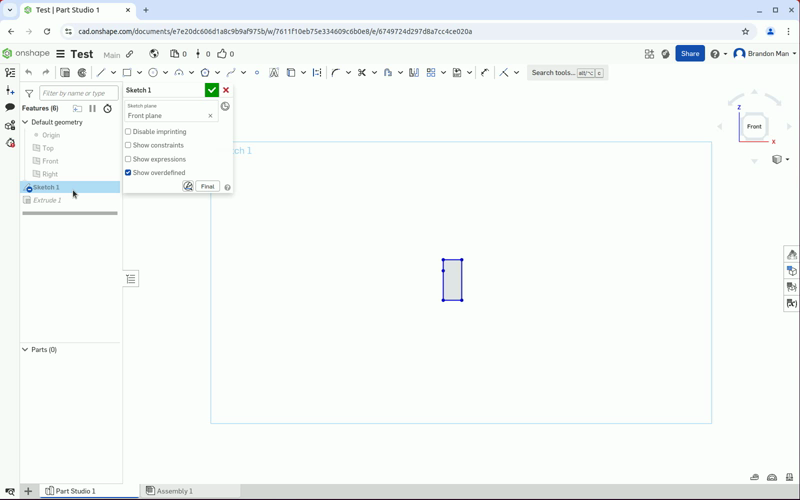
mouse_move(229, 92)
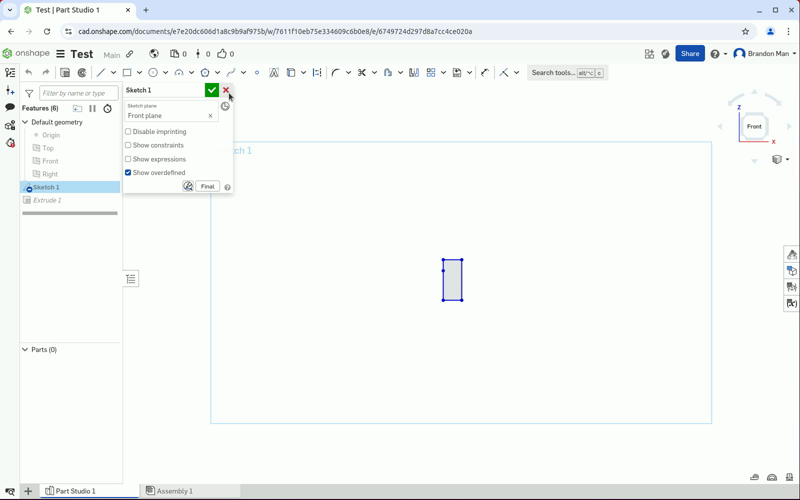
click(229, 92)
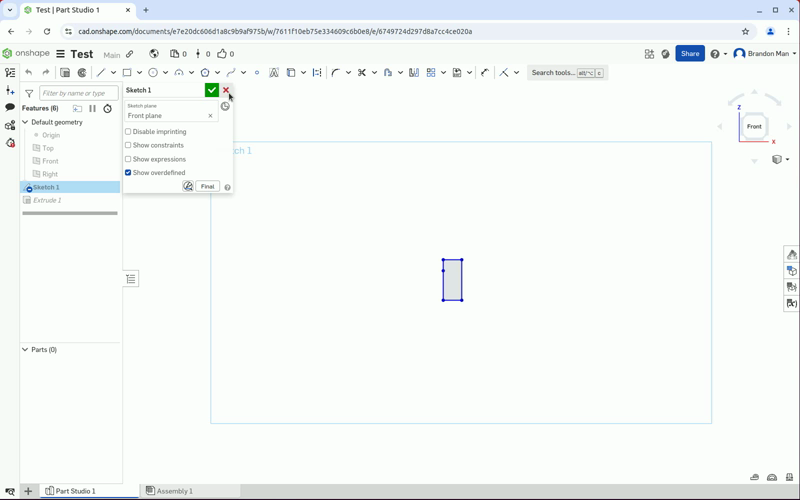
key(shift+s)
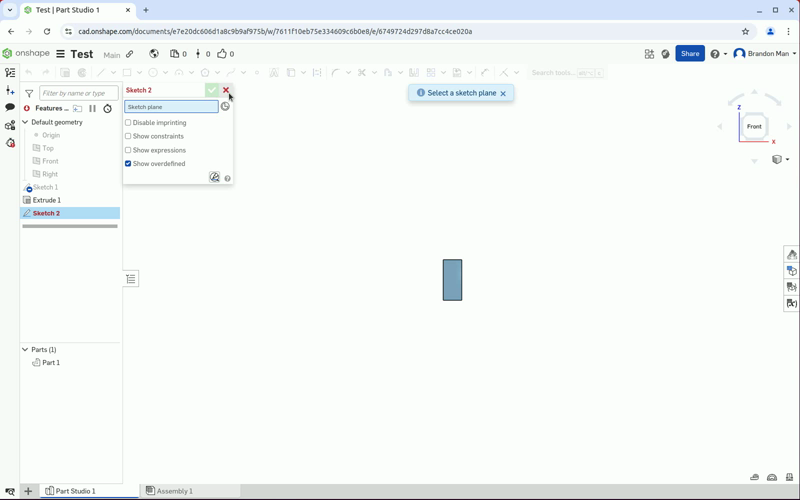
mouse_move(73, 163)
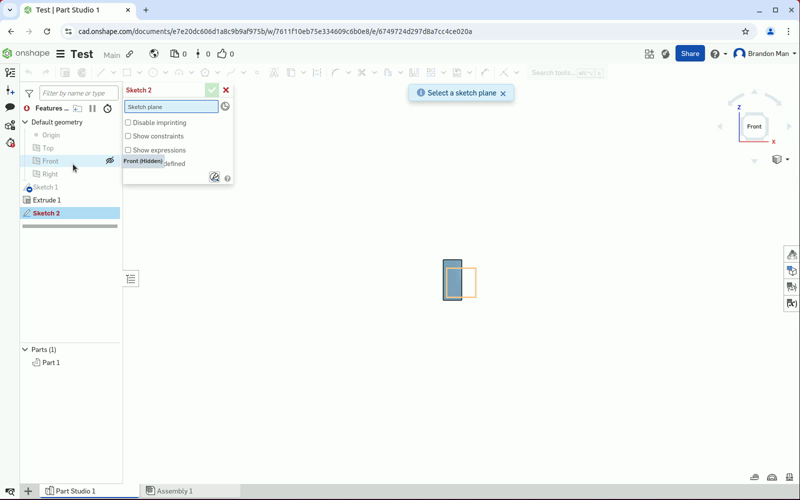
click(73, 163)
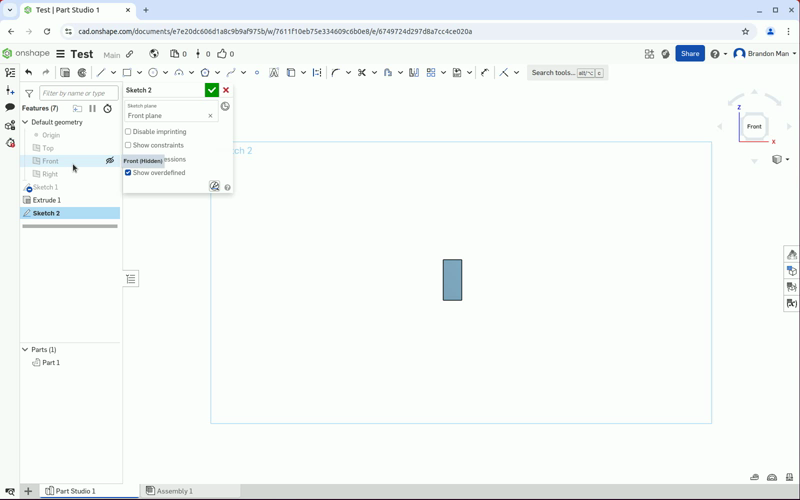
mouse_move(73, 352)
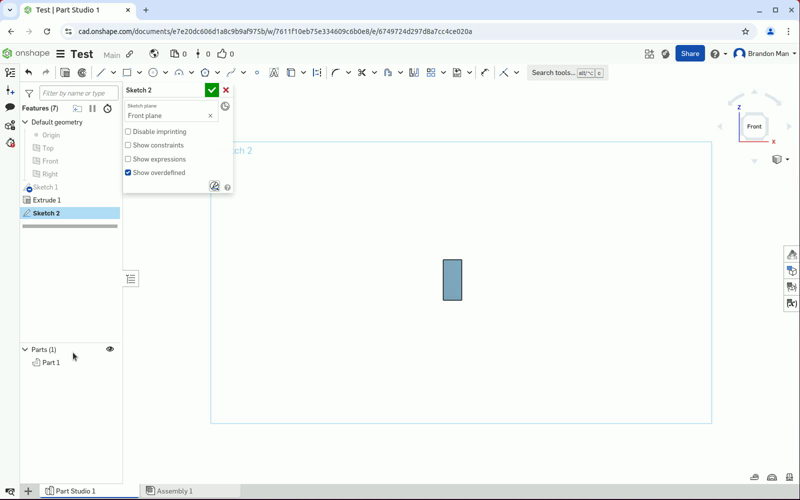
key(y)
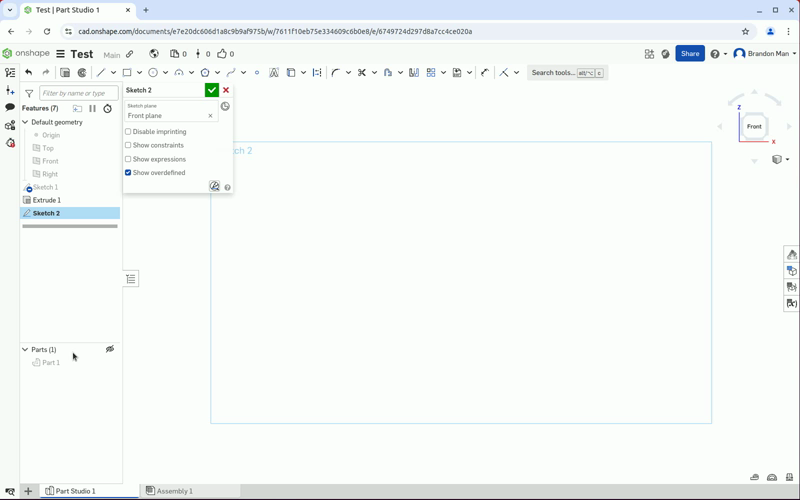
key(l)
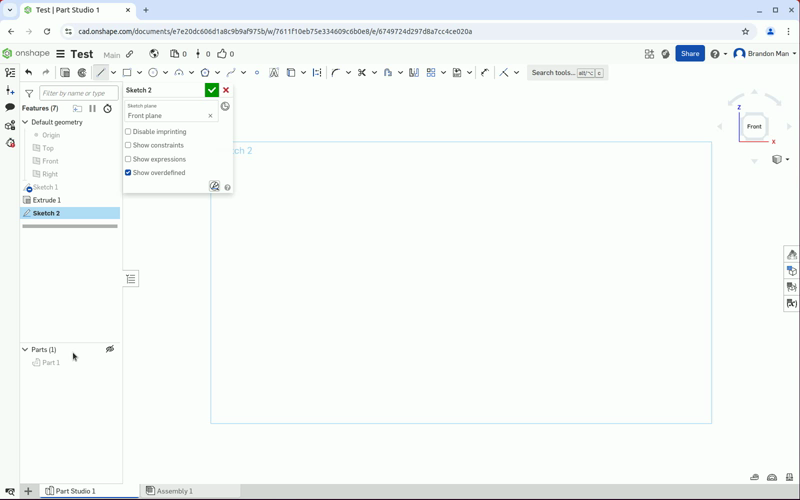
key_down(shift)
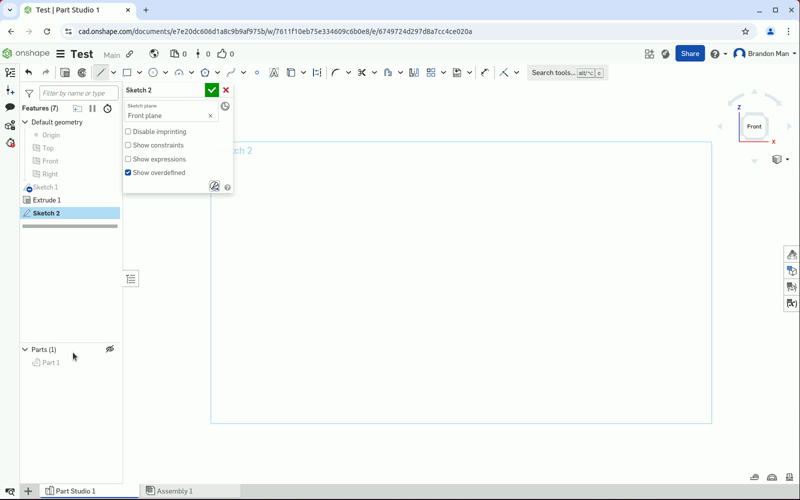
mouse_move(427, 300)
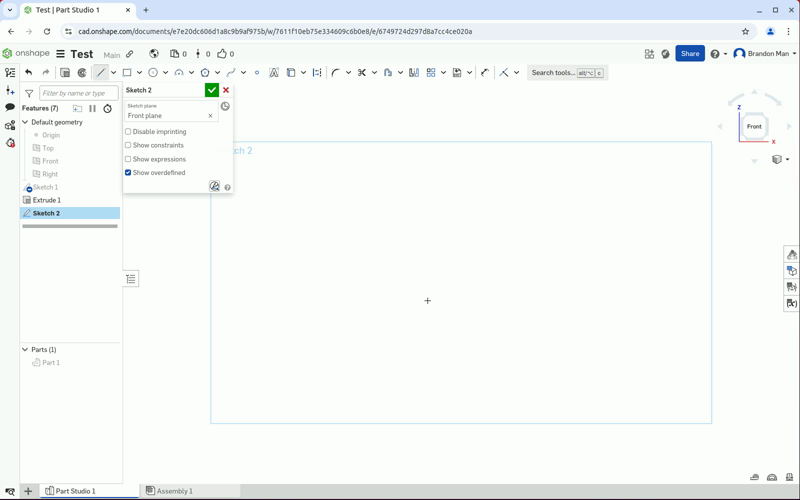
click(427, 300)
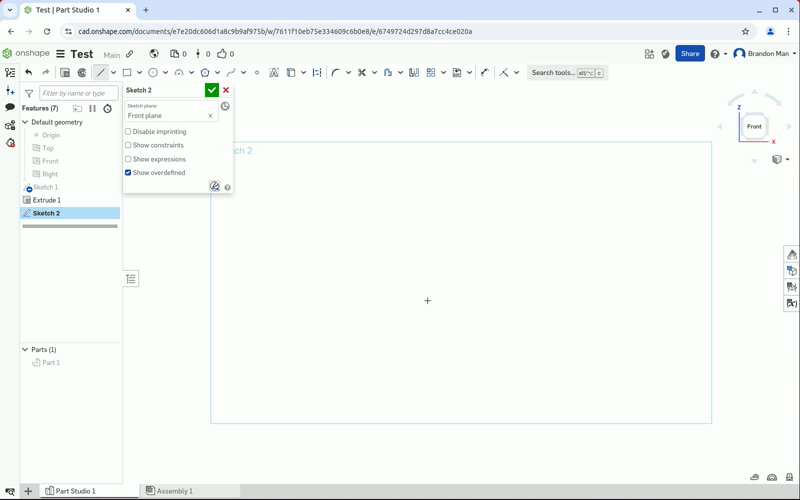
key_up(shift)
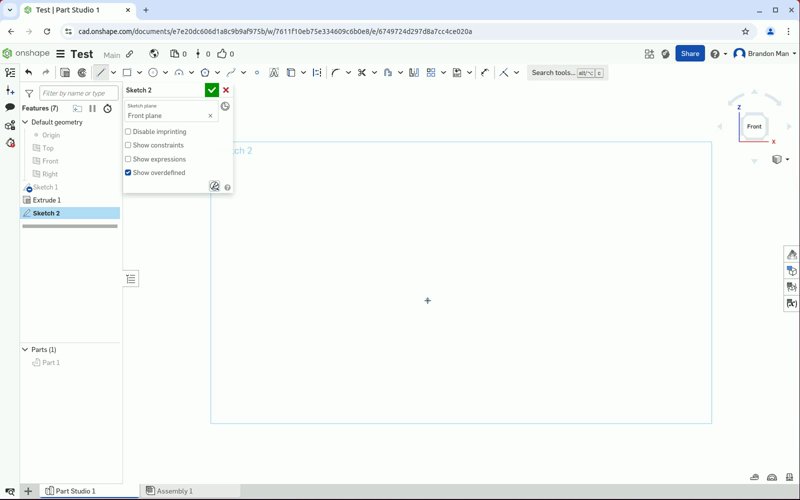
key_down(shift)
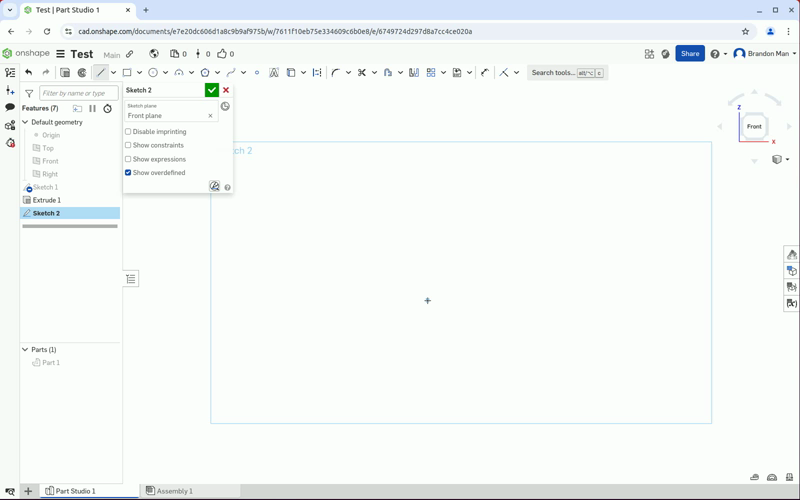
mouse_move(457, 300)
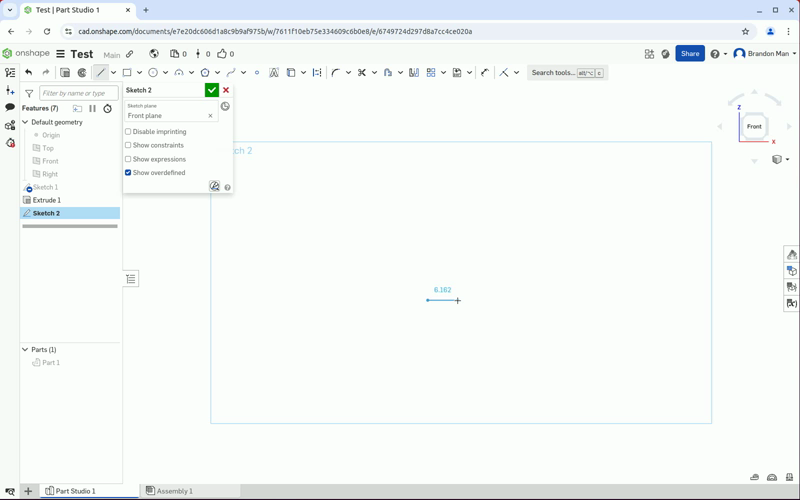
mouse_move(443, 300)
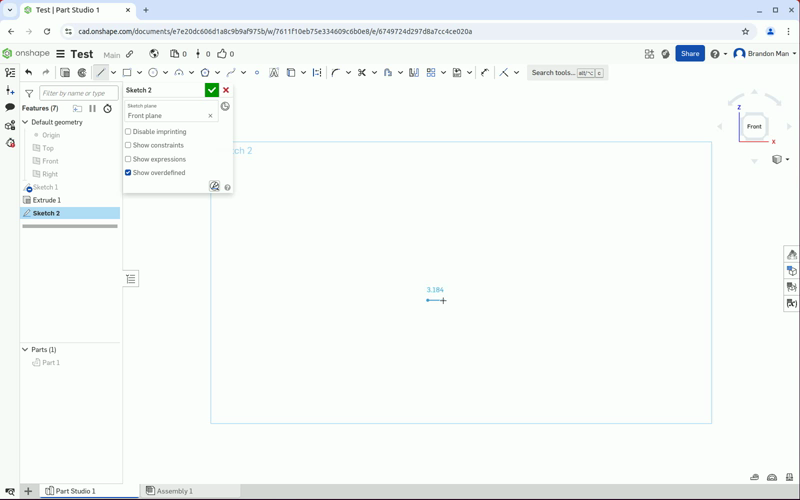
click(443, 300)
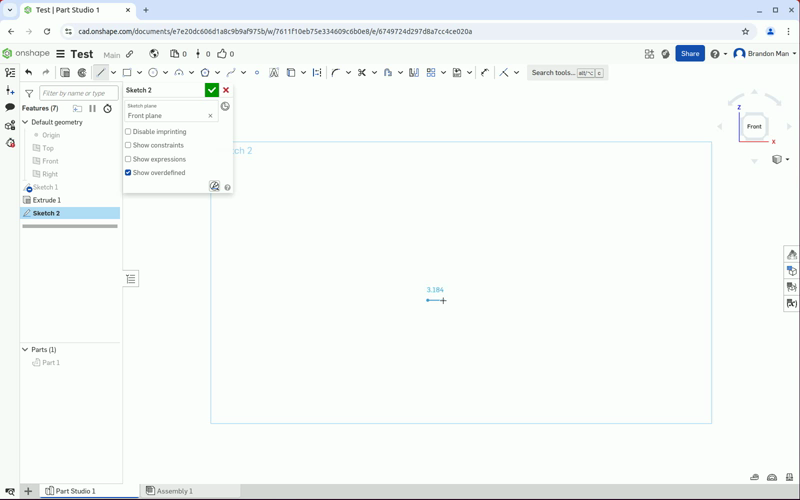
key_up(shift)
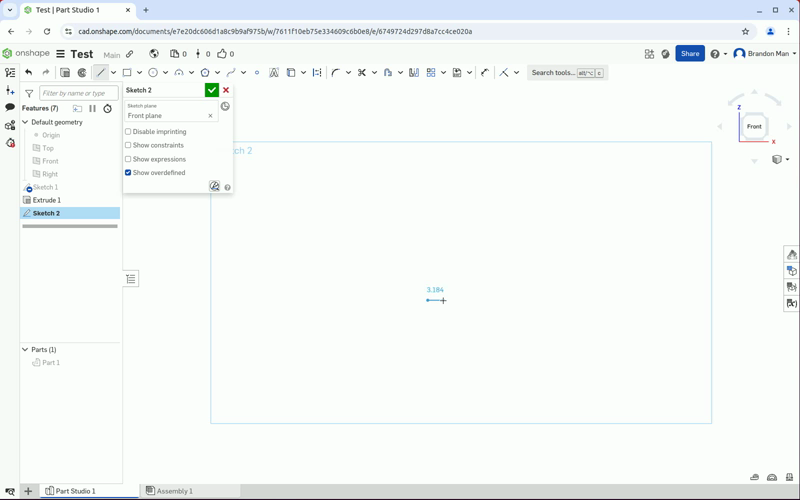
key_down(shift)
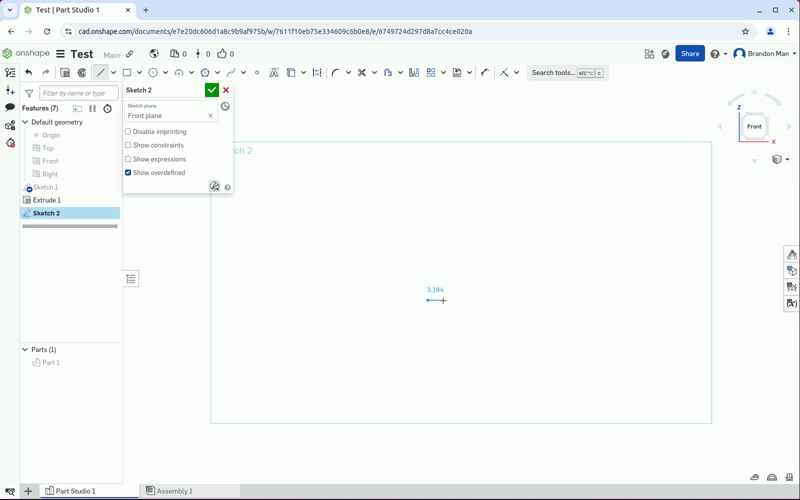
mouse_move(473, 300)
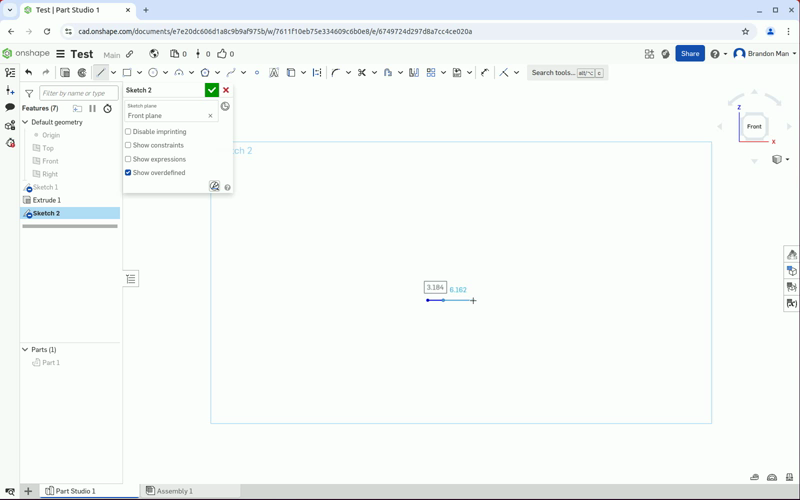
mouse_move(443, 270)
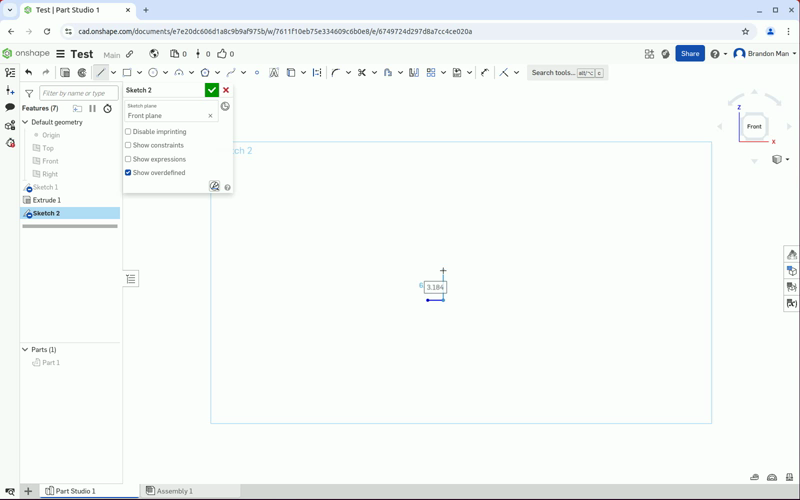
click(443, 270)
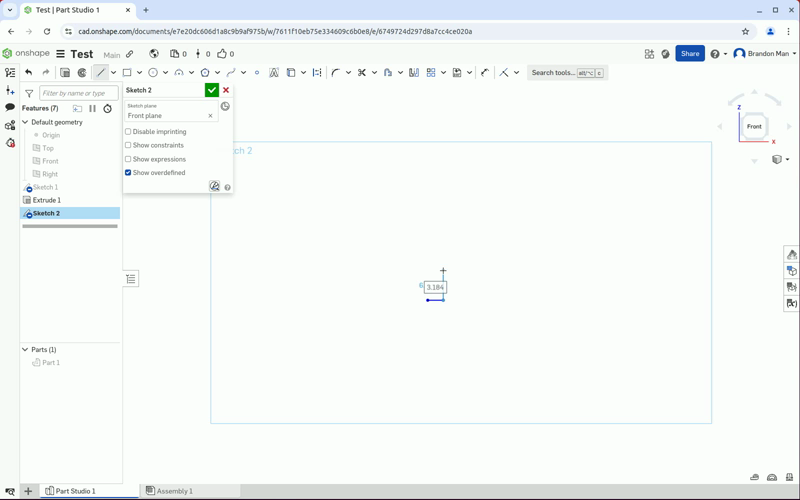
key_up(shift)
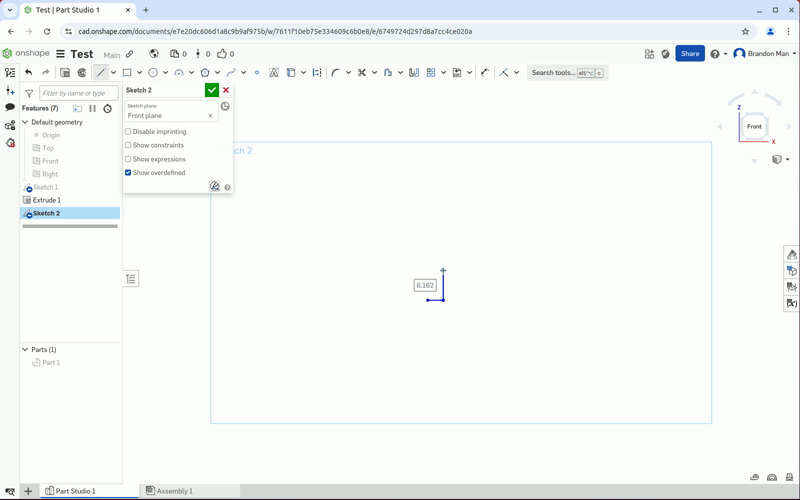
key_down(shift)
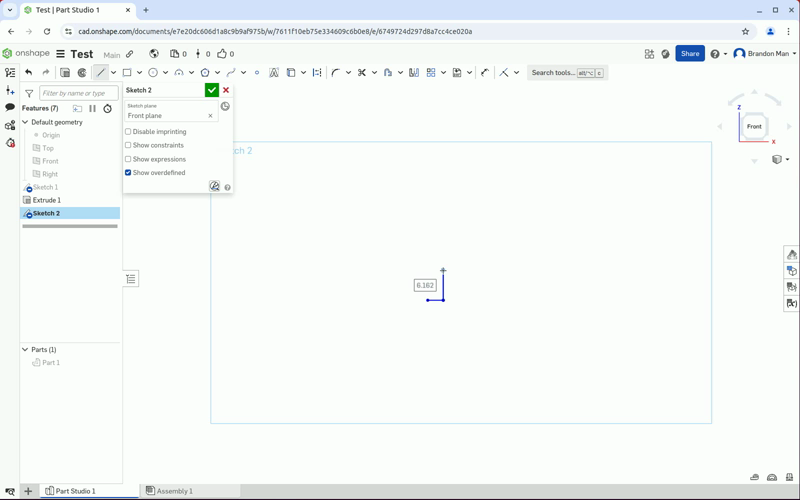
mouse_move(473, 270)
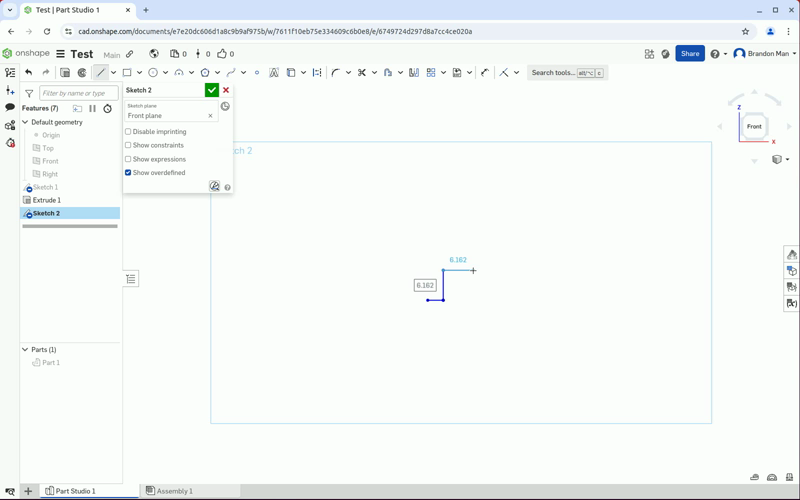
mouse_move(427, 270)
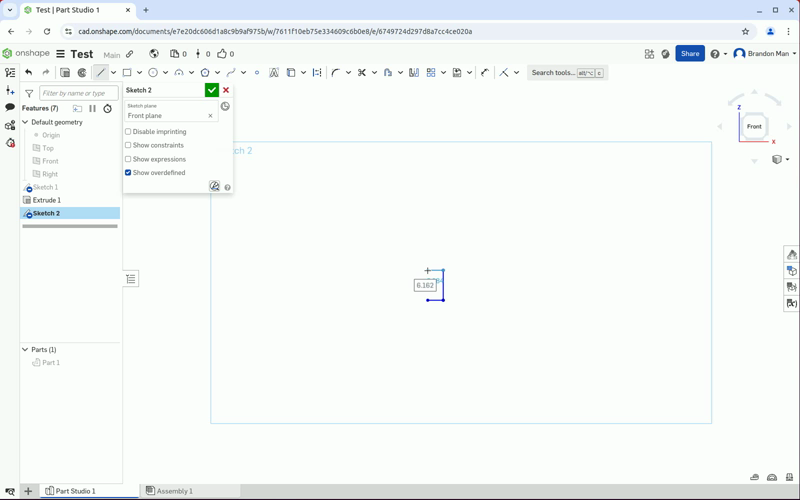
click(427, 270)
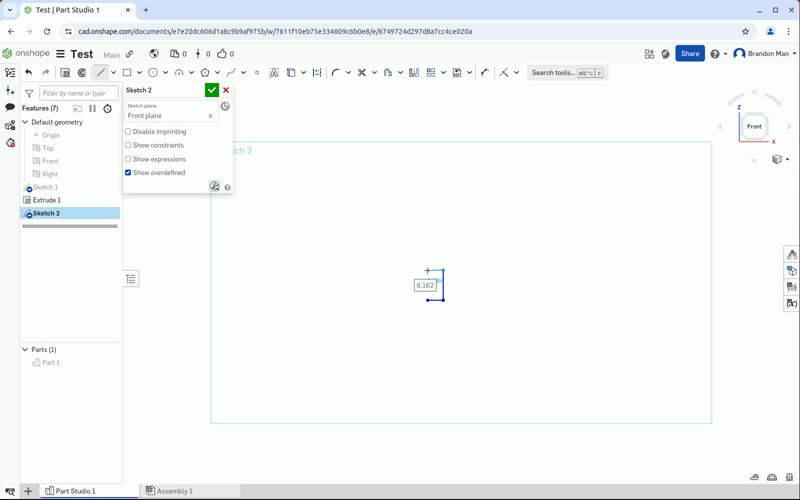
key_up(shift)
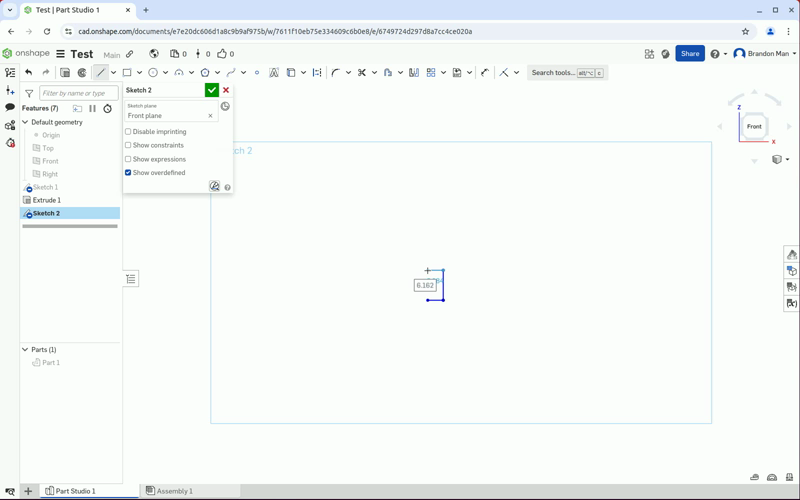
mouse_move(457, 270)
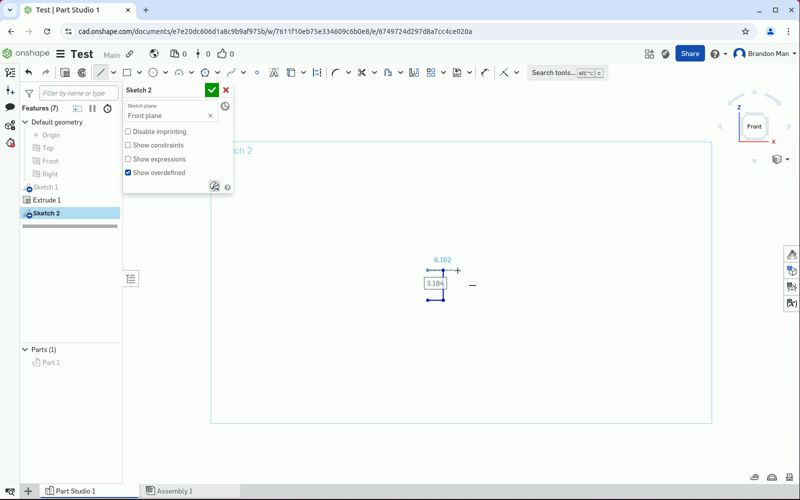
key_down(shift)
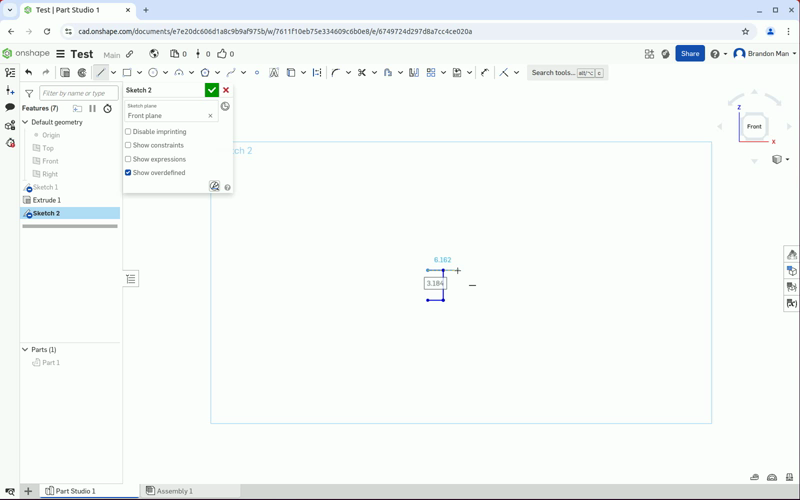
mouse_move(427, 300)
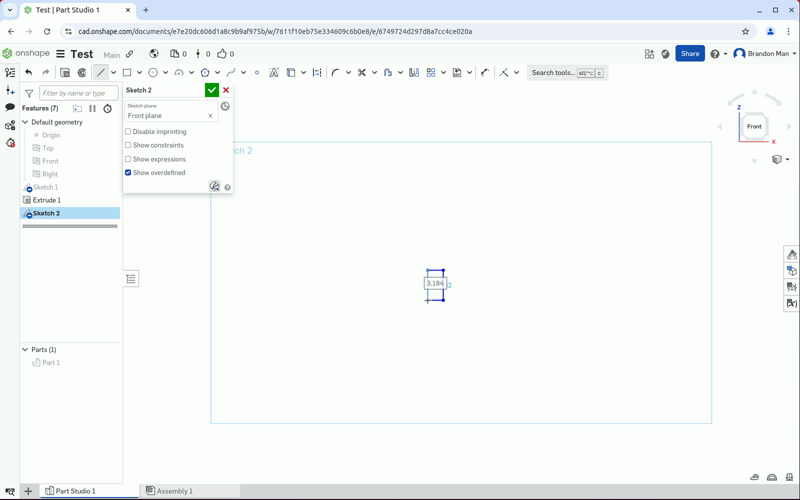
key_up(shift)
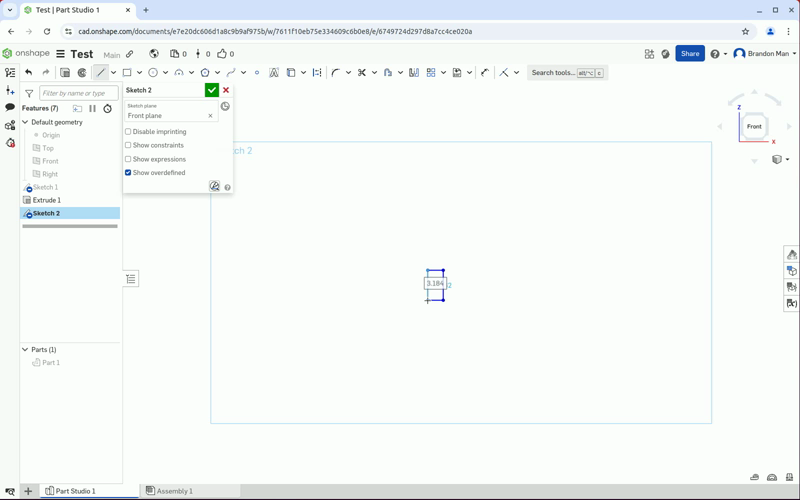
click(427, 300)
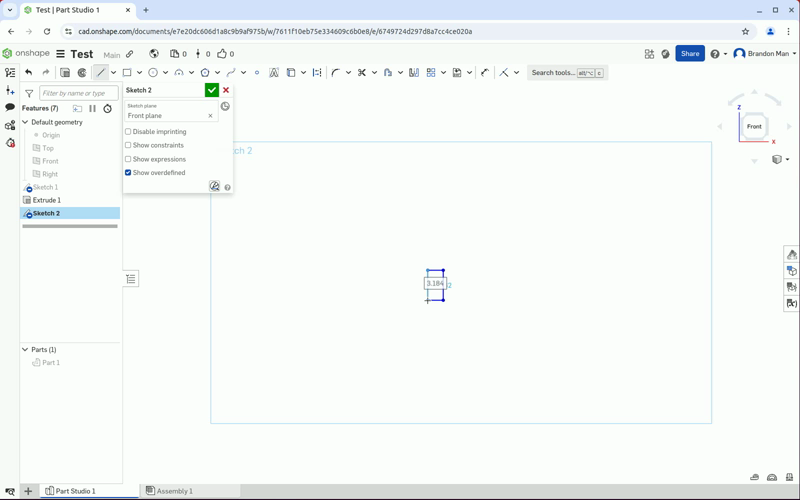
key(esc)
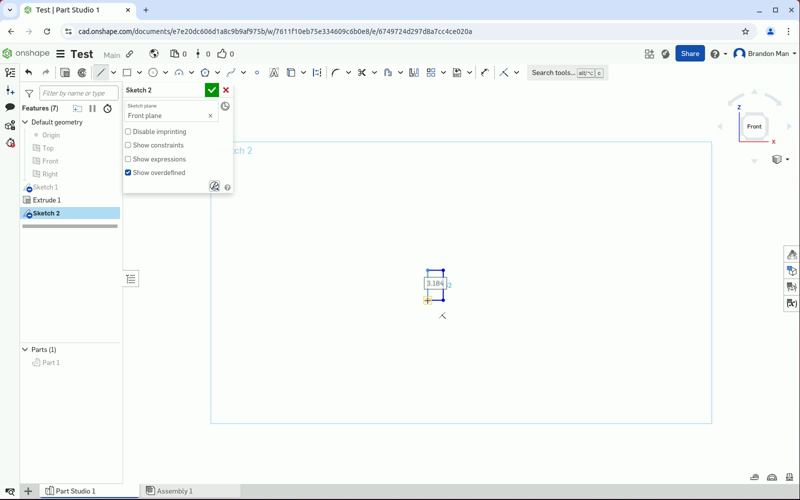
mouse_move(433, 291)
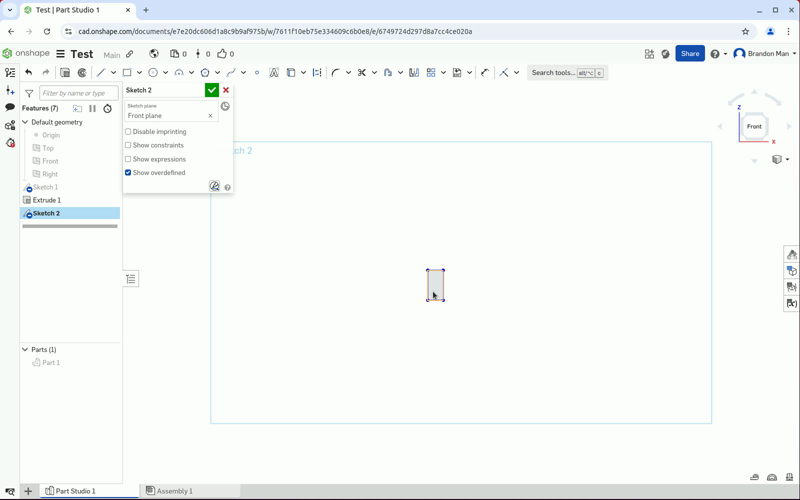
scroll(6)
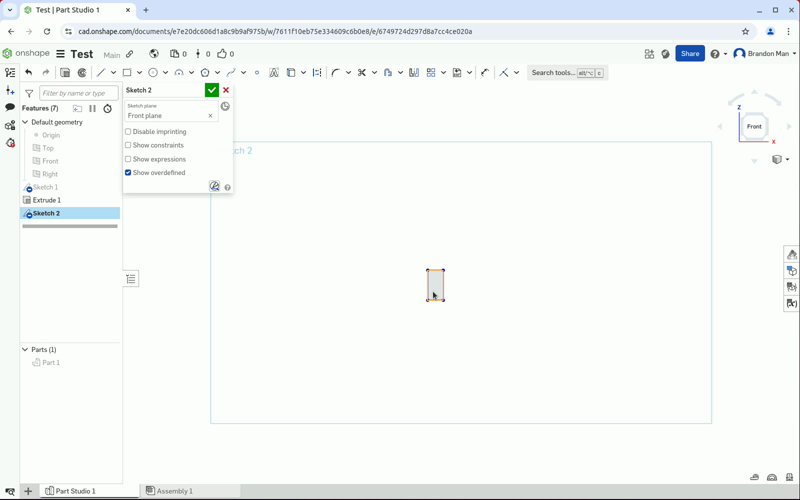
scroll(6)
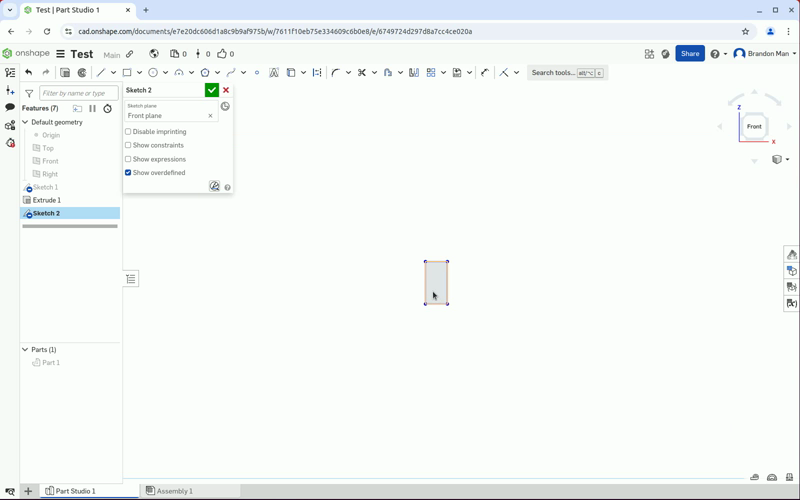
scroll(6)
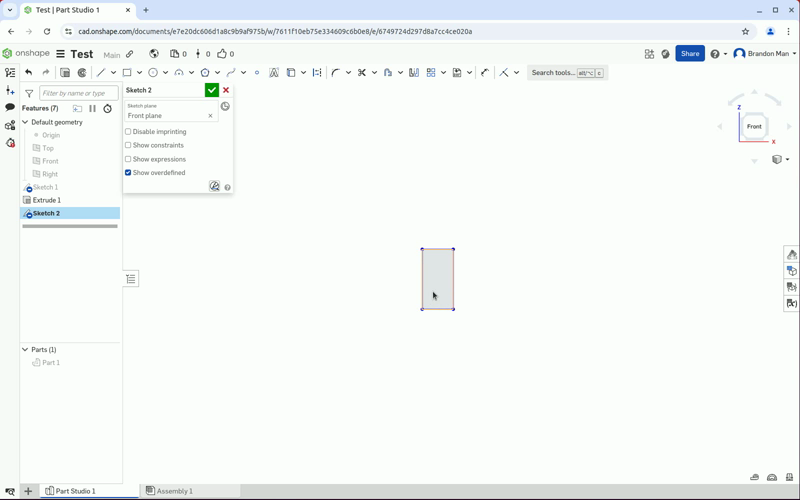
scroll(6)
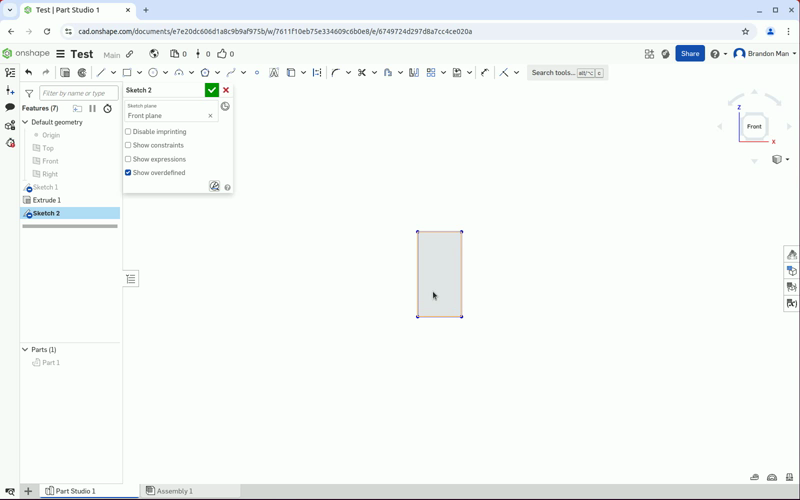
scroll(6)
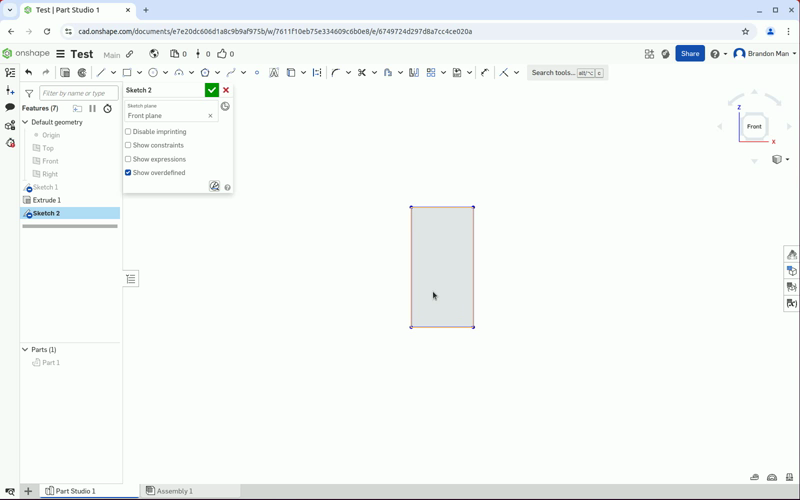
scroll(6)
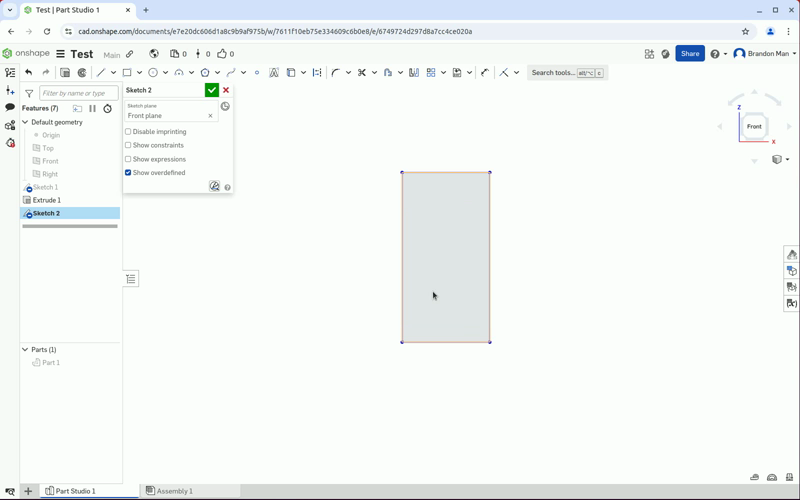
scroll(6)
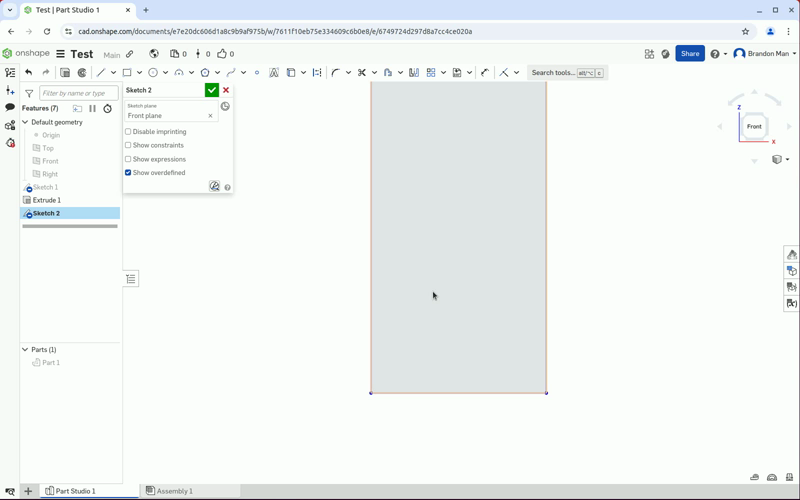
click(433, 291)
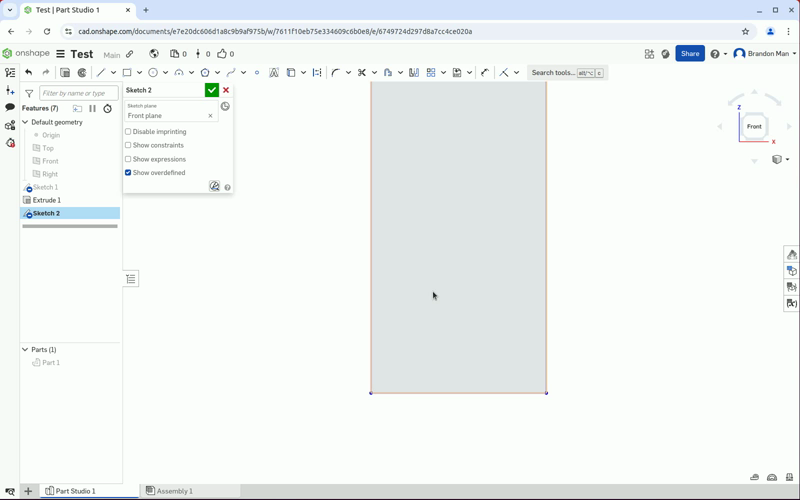
scroll(-6)
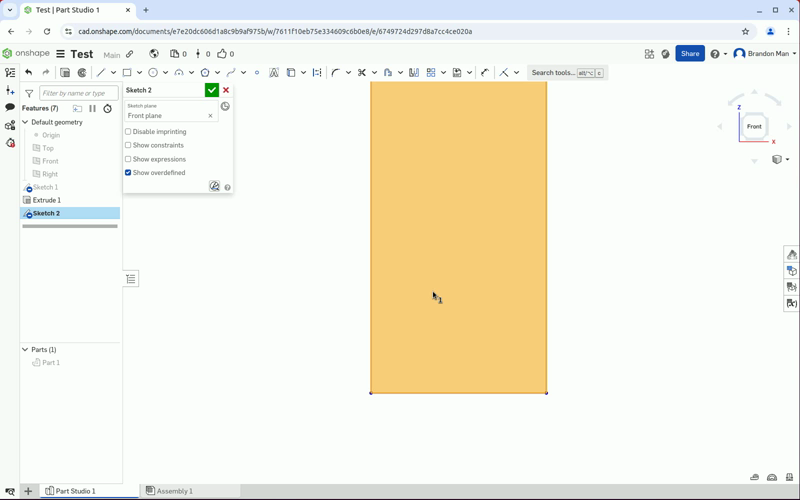
scroll(-6)
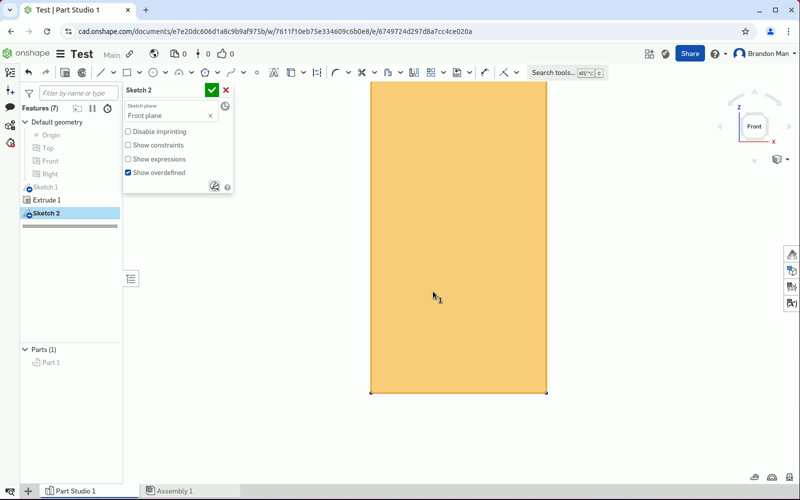
scroll(-6)
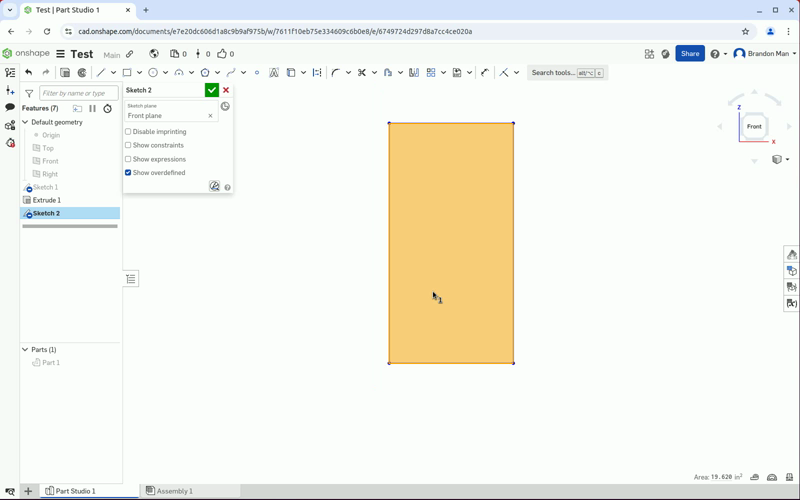
scroll(-6)
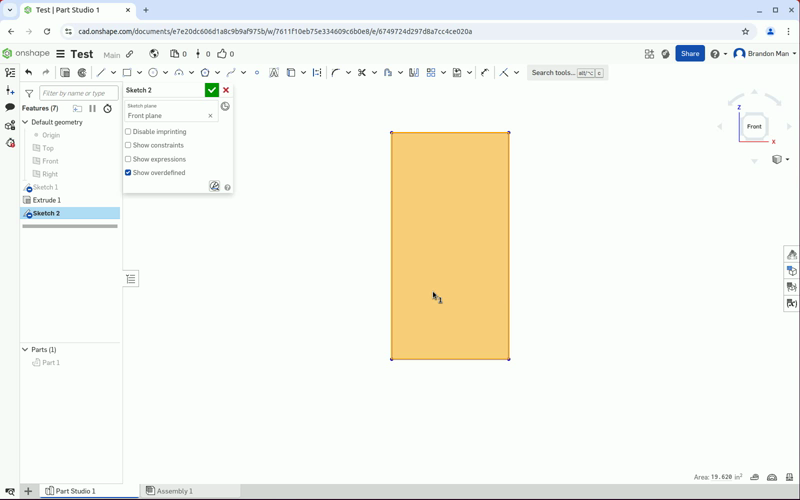
scroll(-6)
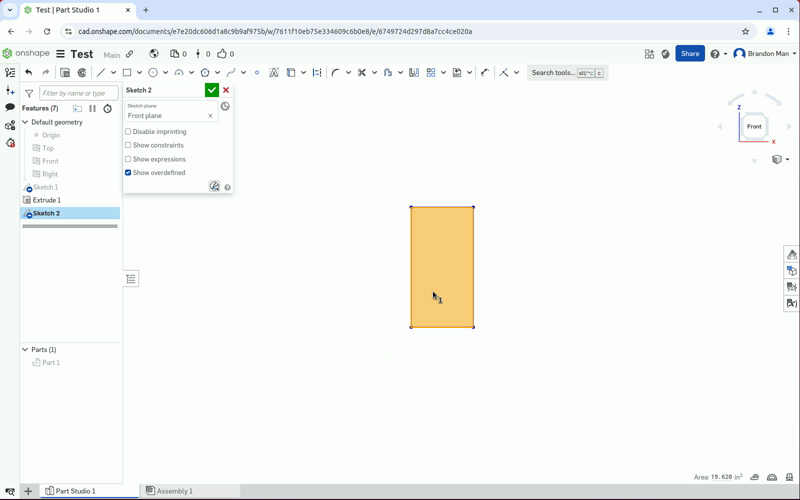
scroll(-6)
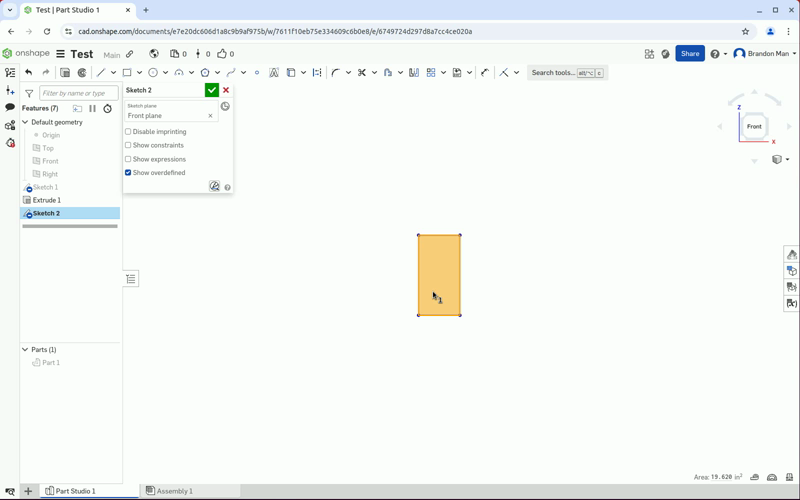
scroll(-6)
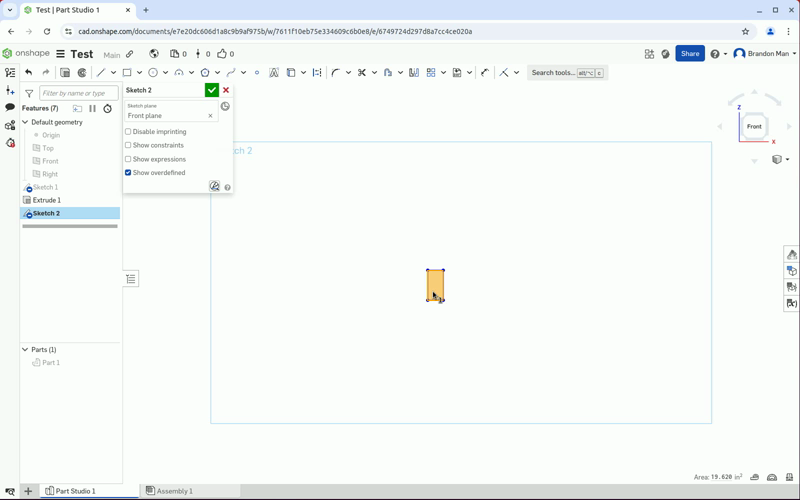
mouse_move(73, 352)
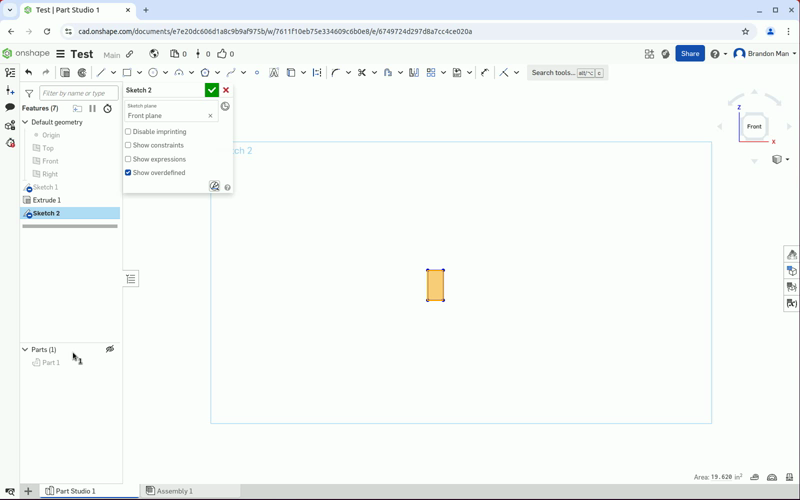
key(shift+y)
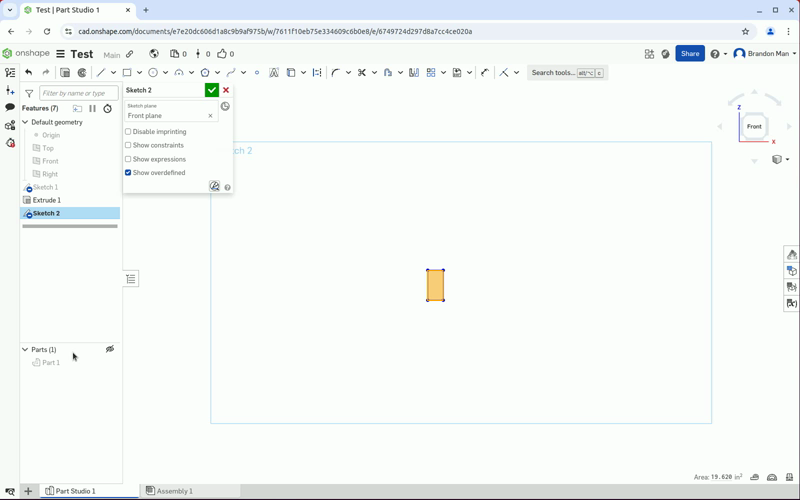
key(shift+e)
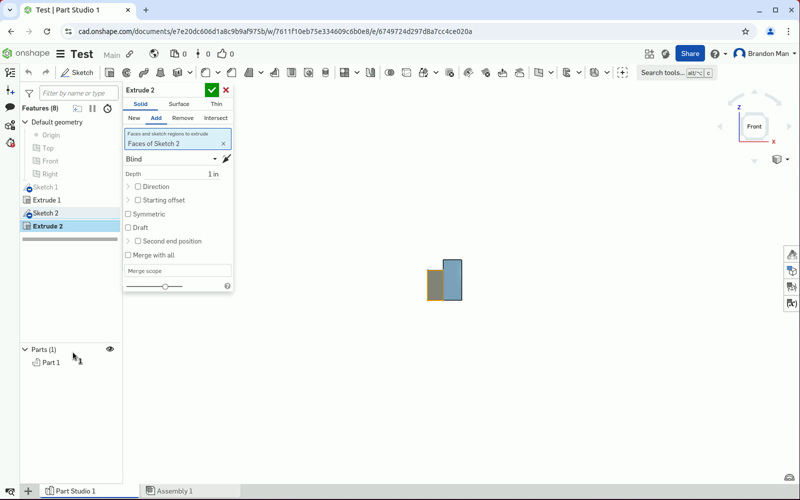
mouse_move(143, 106)
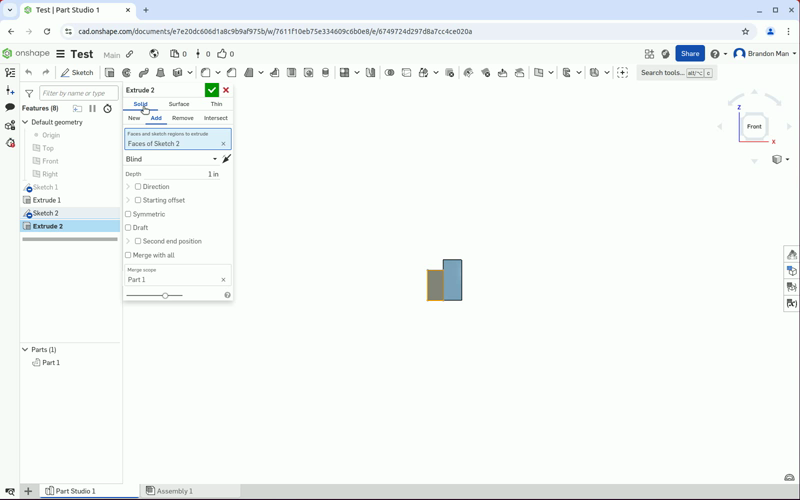
click(143, 106)
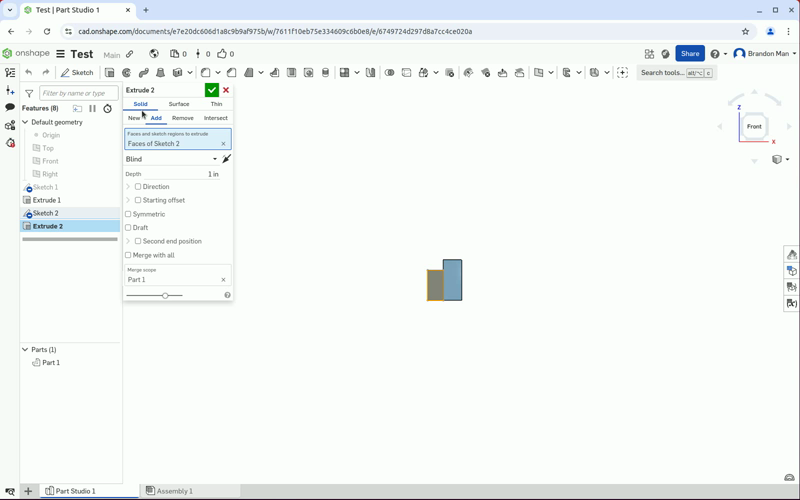
mouse_move(137, 120)
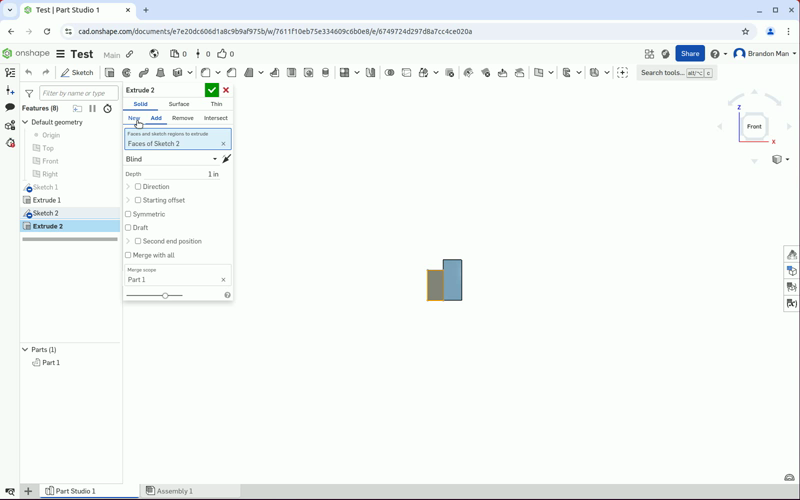
click(137, 120)
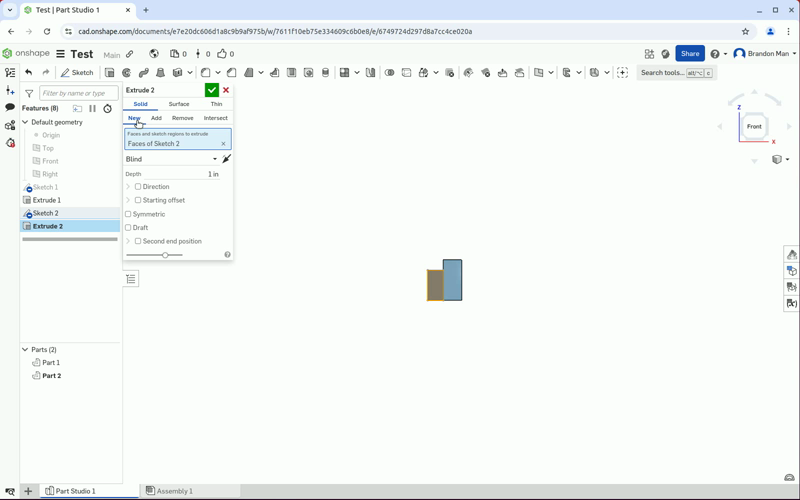
key(tab, 4)
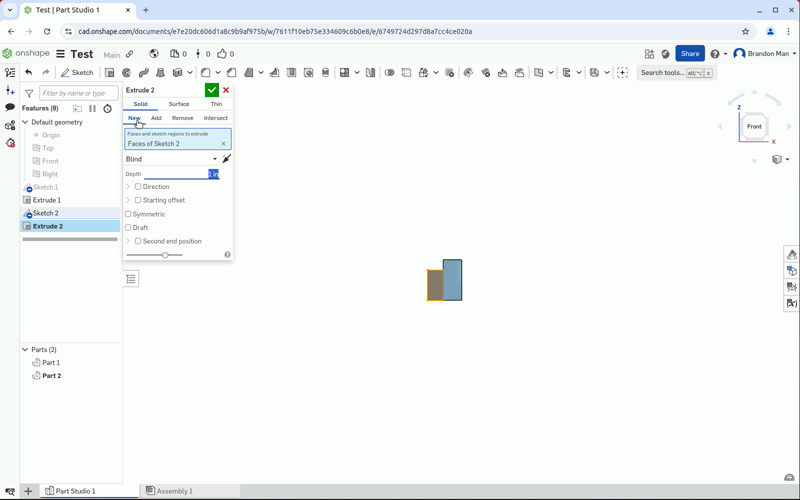
text(23.108)
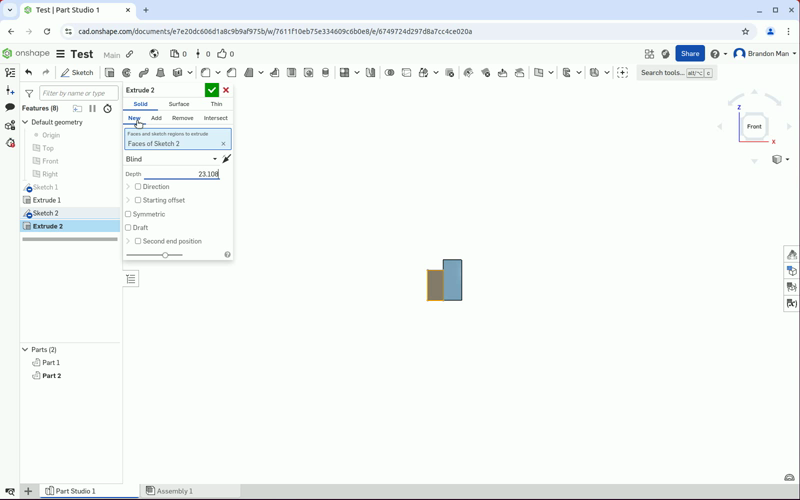
key(enter)
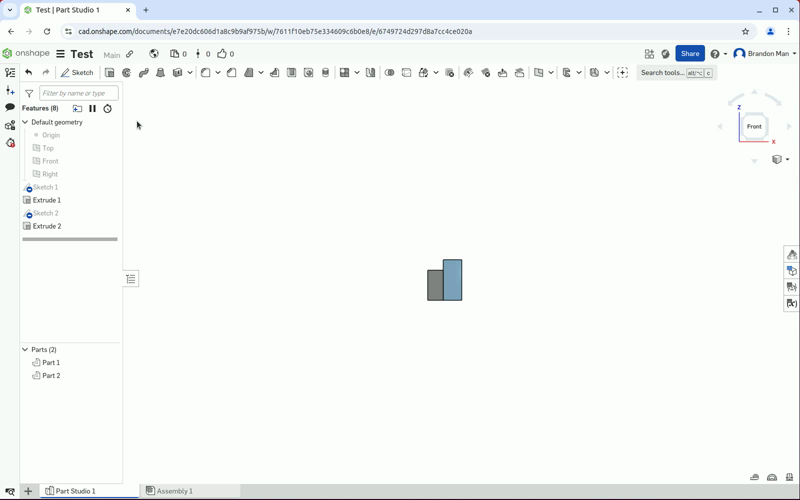
key(shift+h)
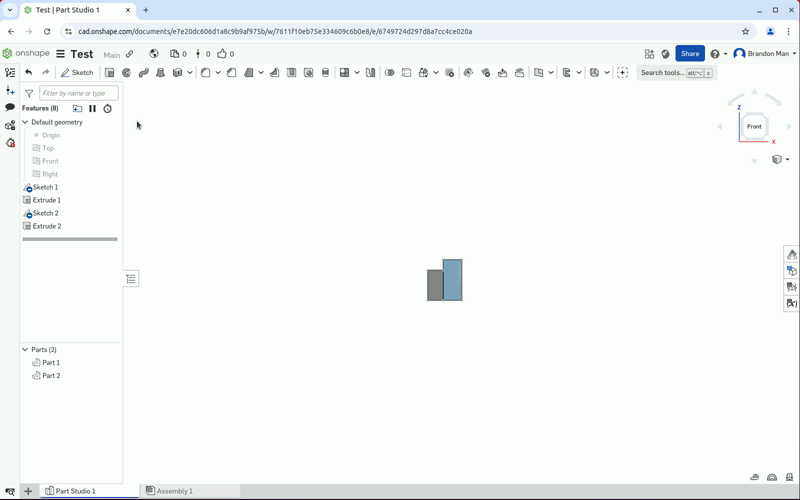
key(shift+h)
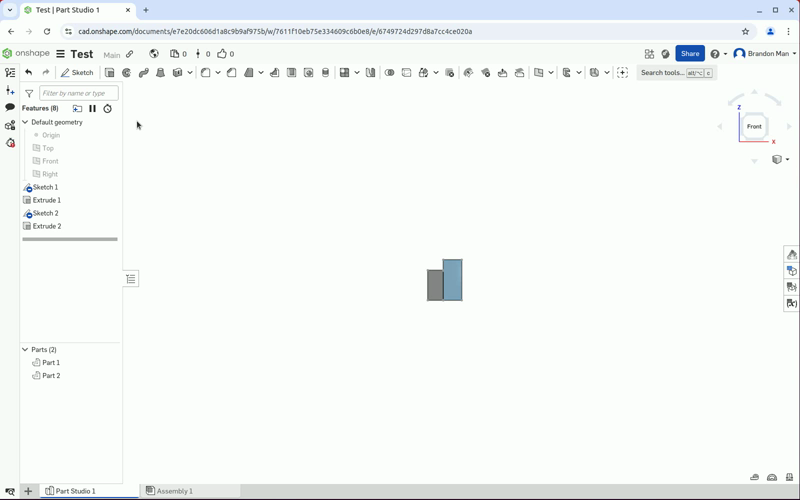
key(shift+7)
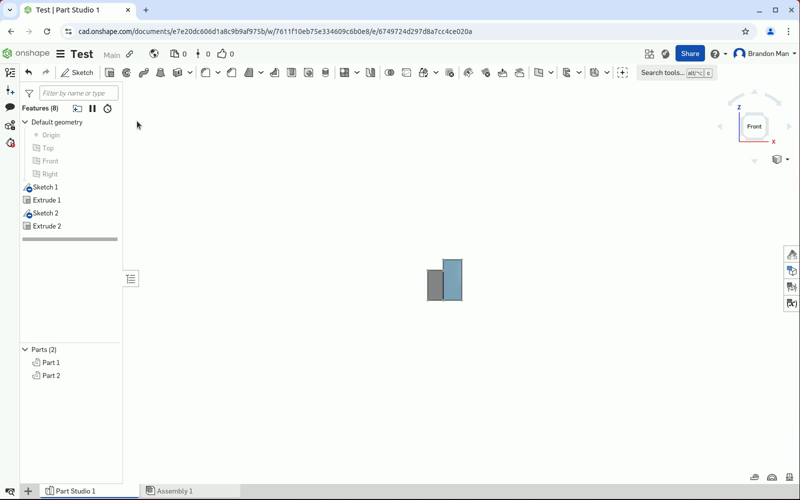
key(left, 2)
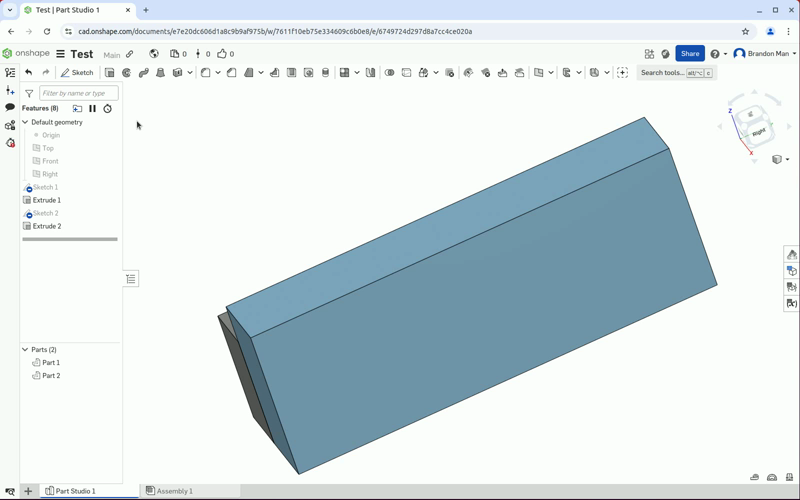
key(down, 2)
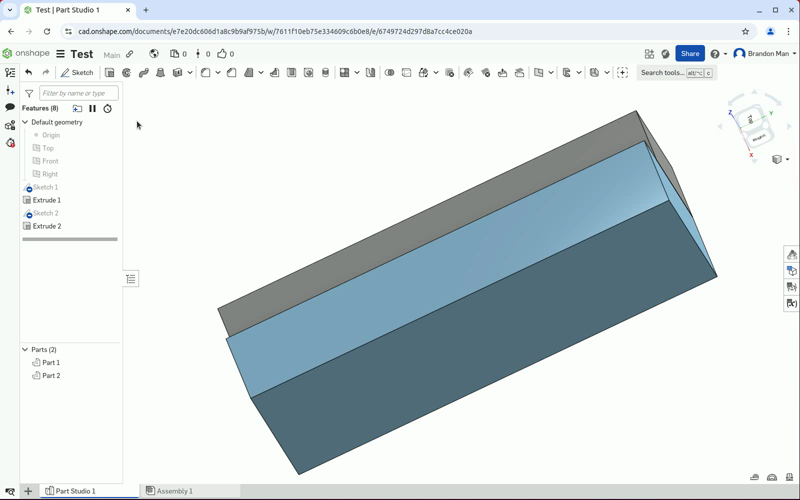
key(up, 2)
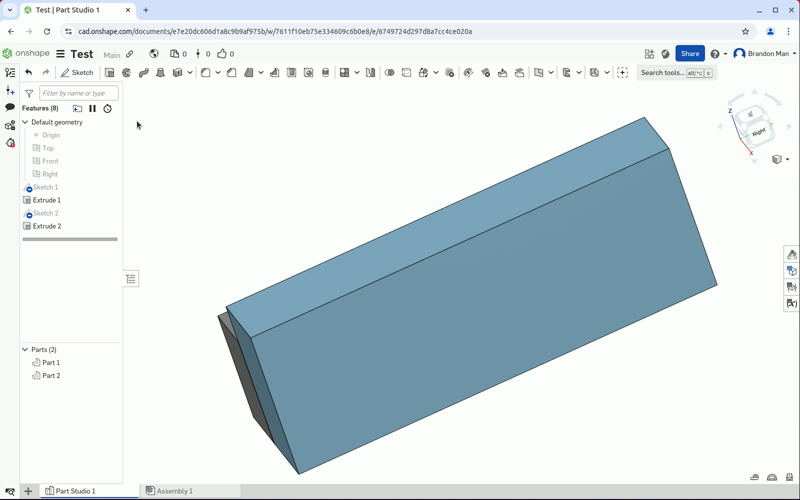
key(right, 2)
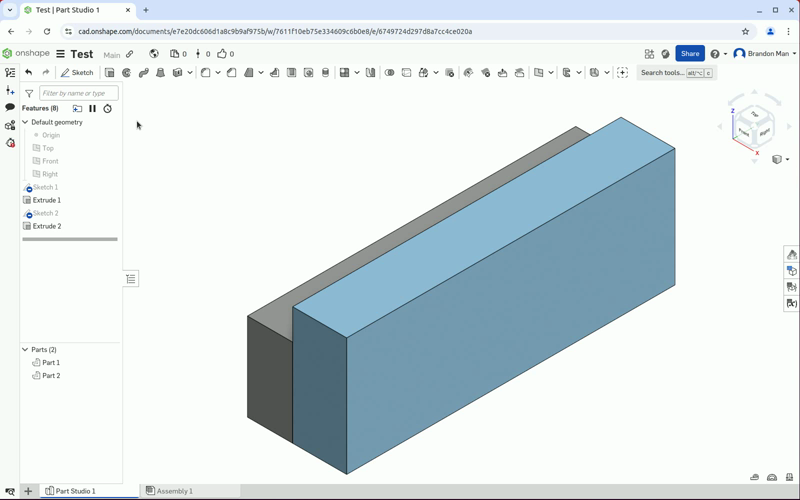
mouse_move(73, 189)
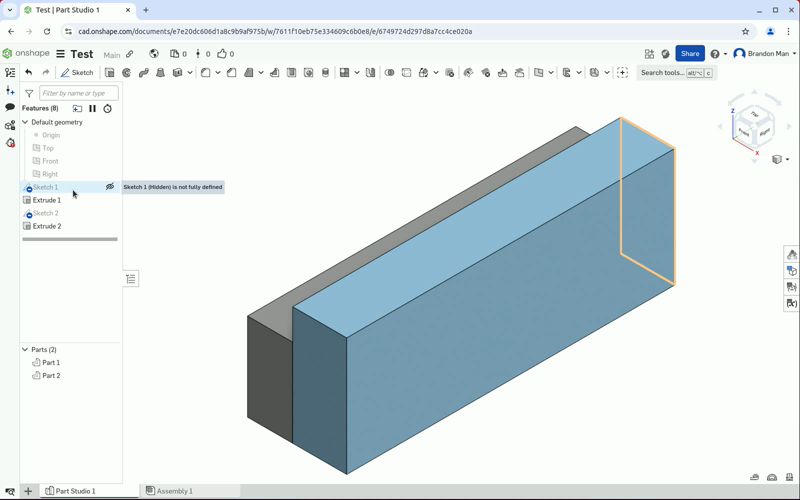
click(73, 189)